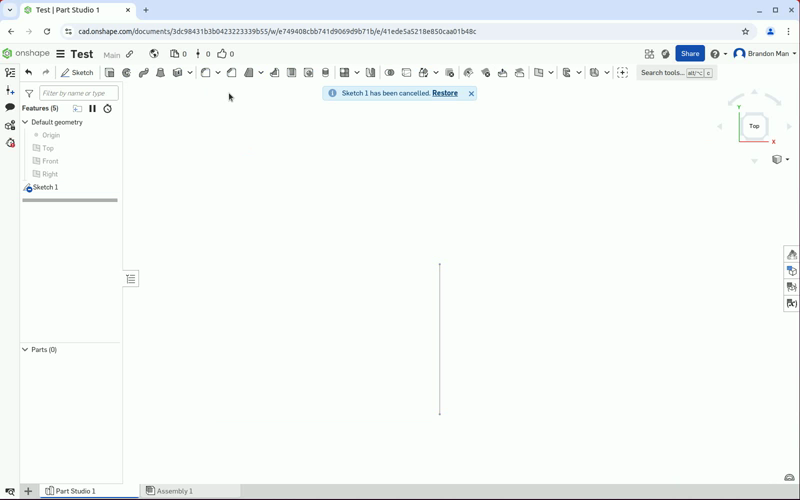
key(shift+h)
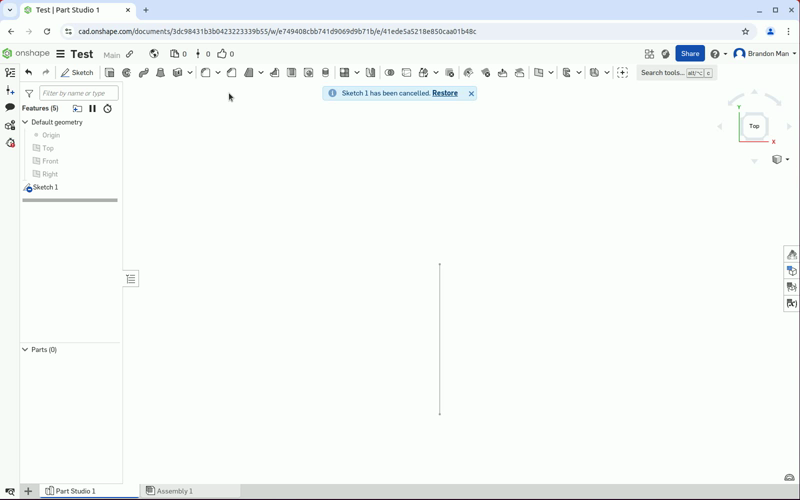
key(shift+s)
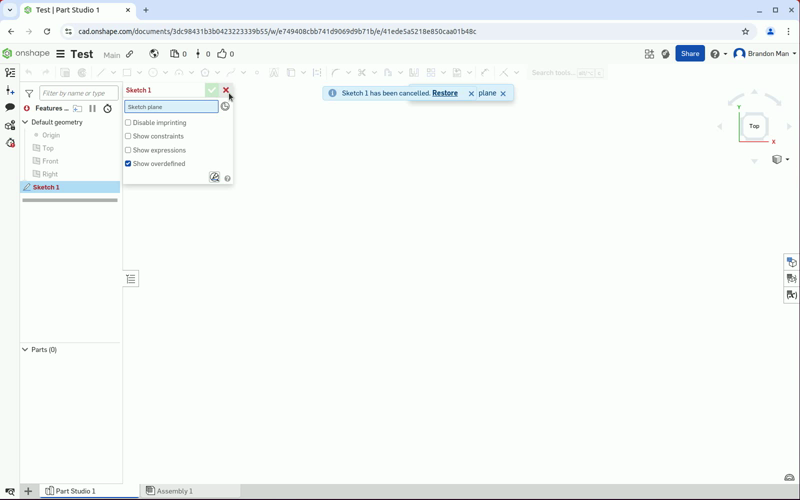
mouse_move(73, 150)
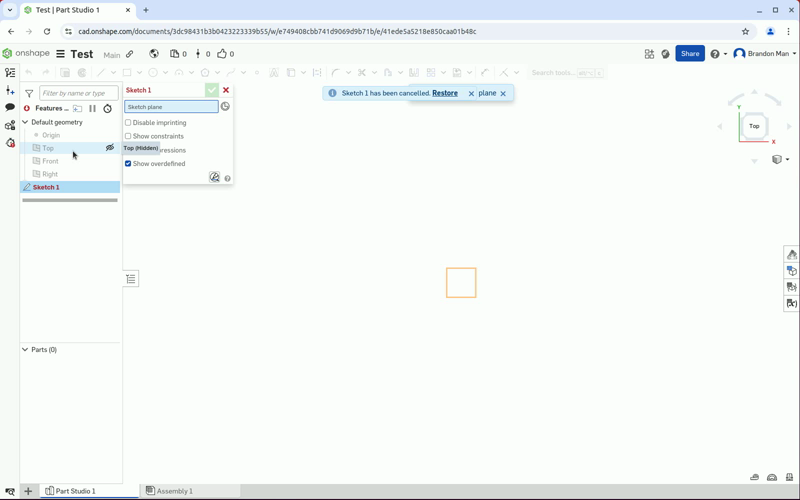
click(73, 150)
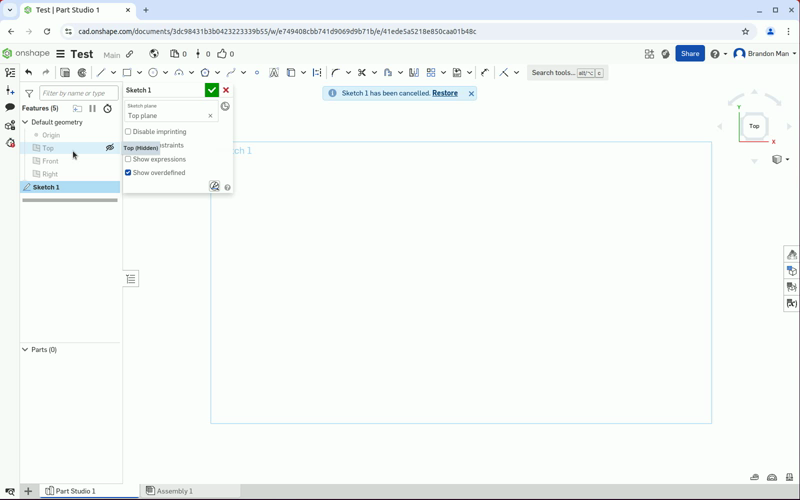
mouse_move(73, 352)
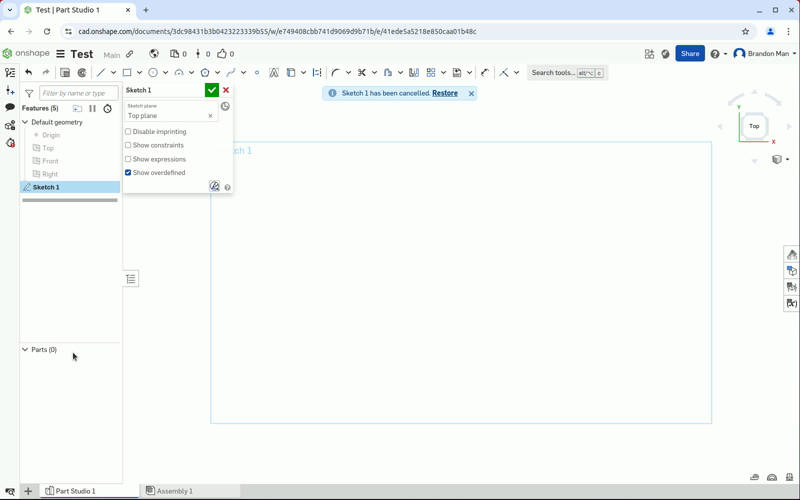
key(y)
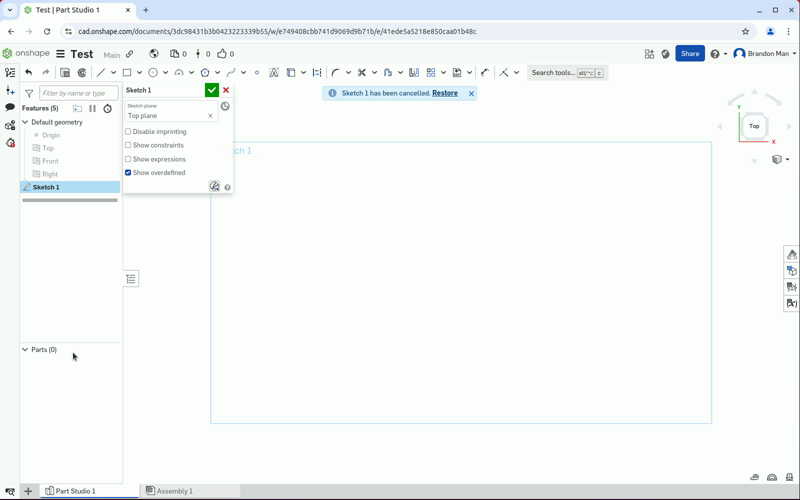
key(l)
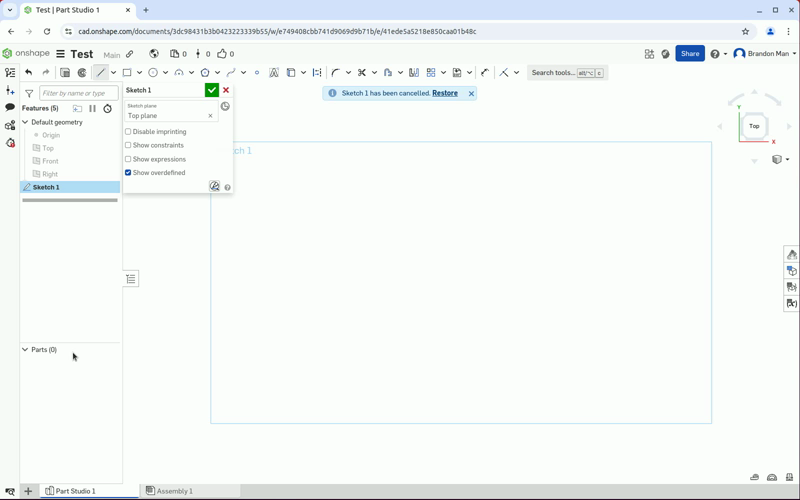
key_down(shift)
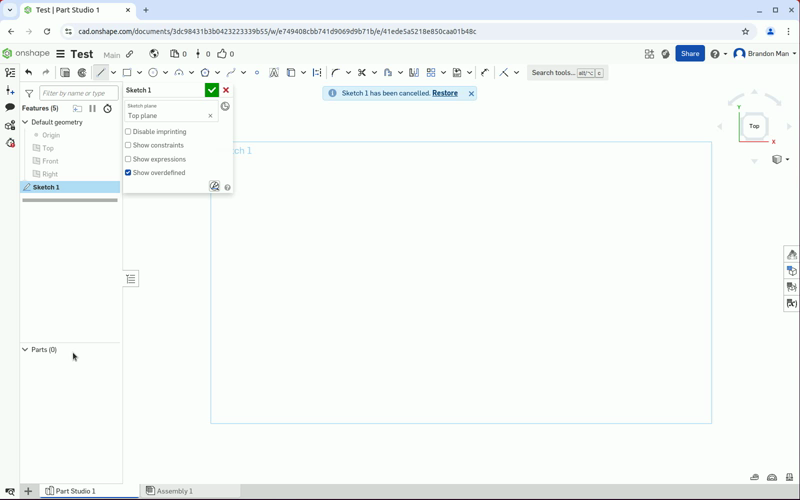
mouse_move(369, 297)
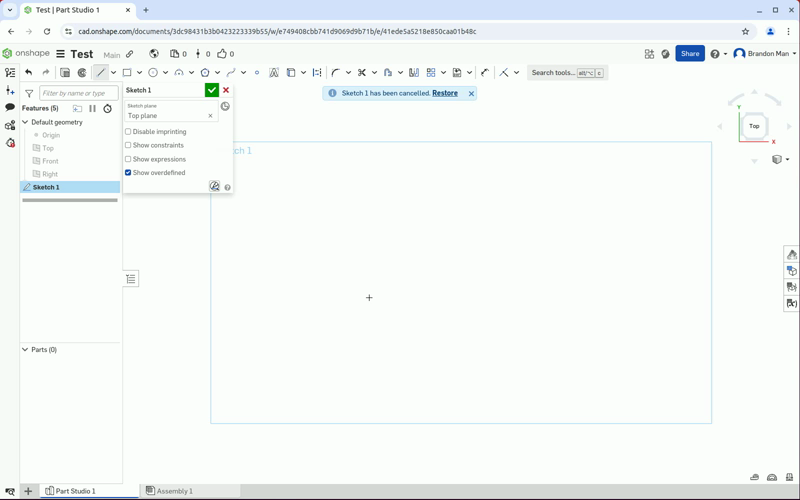
click(369, 297)
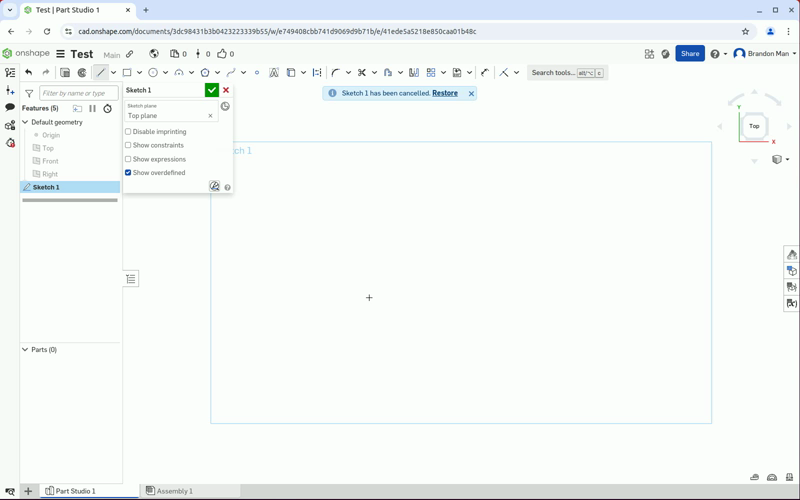
key_up(shift)
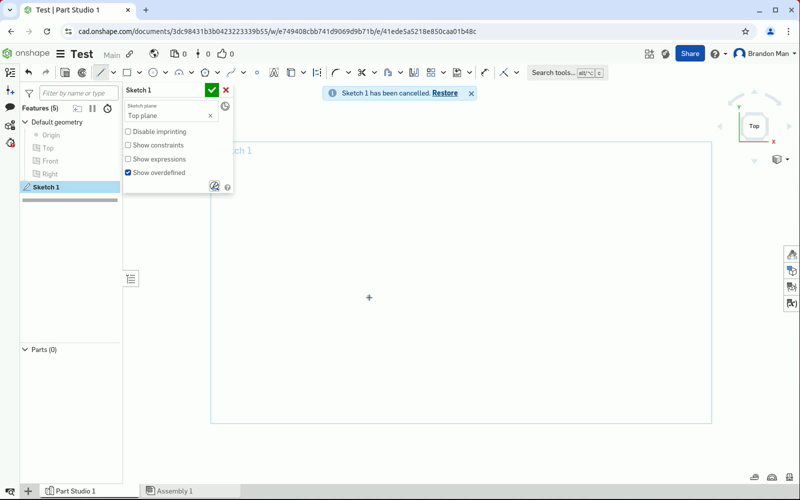
key_down(shift)
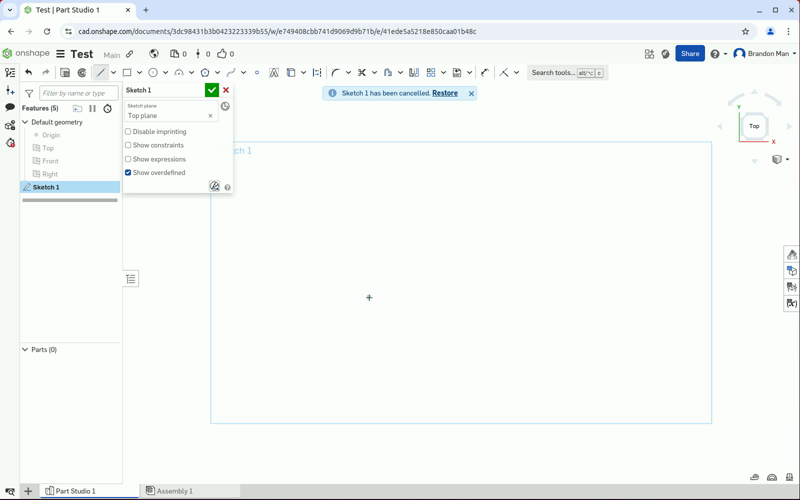
mouse_move(550, 297)
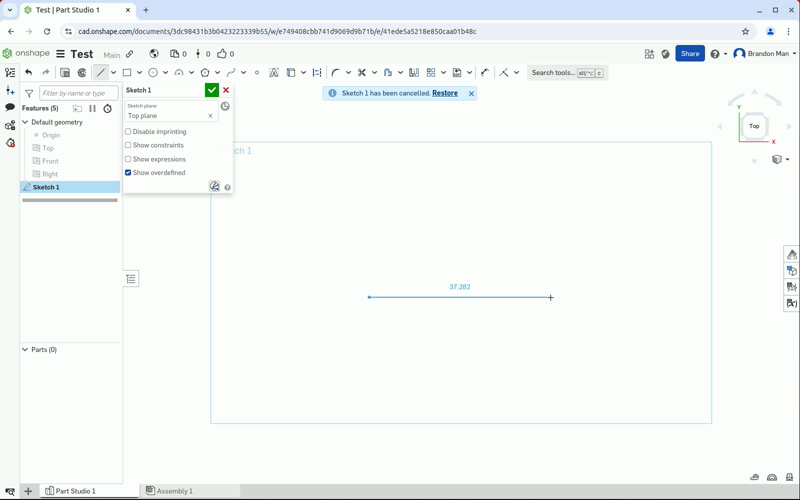
click(550, 297)
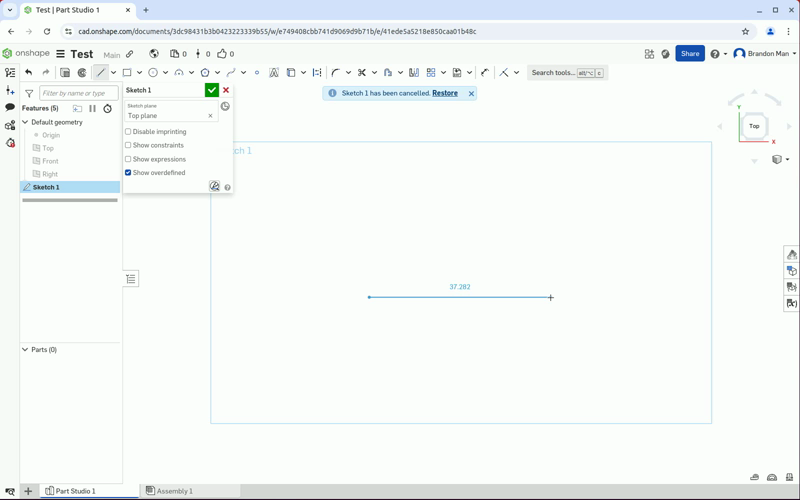
key_up(shift)
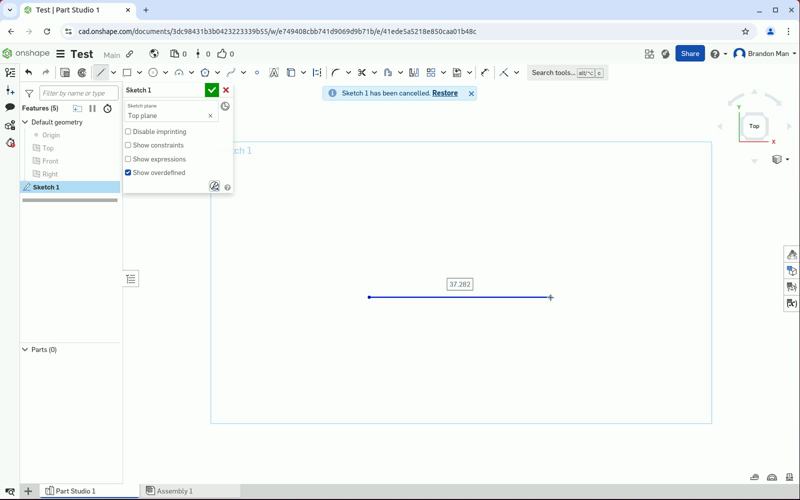
key_down(shift)
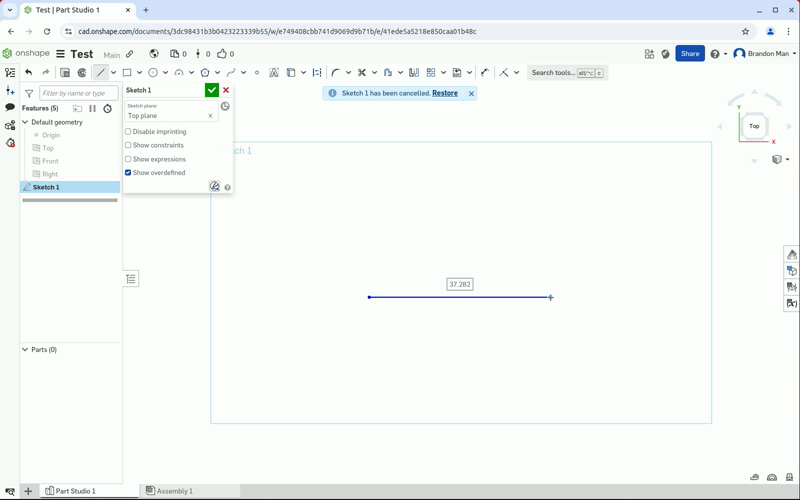
mouse_move(580, 297)
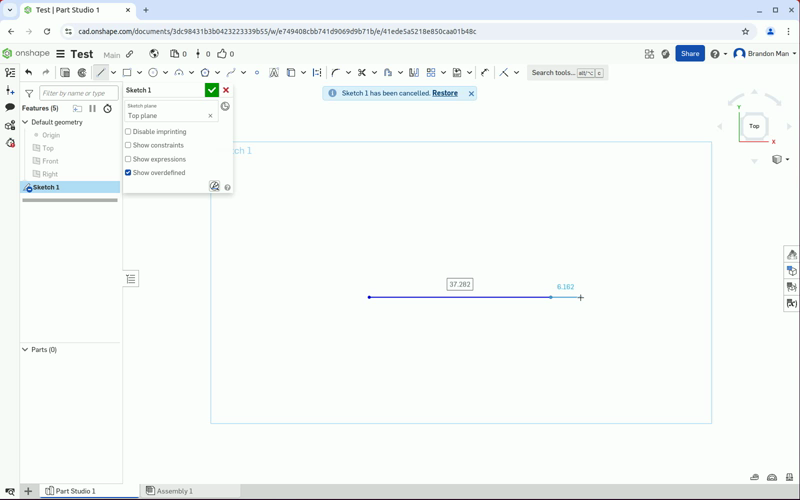
mouse_move(550, 270)
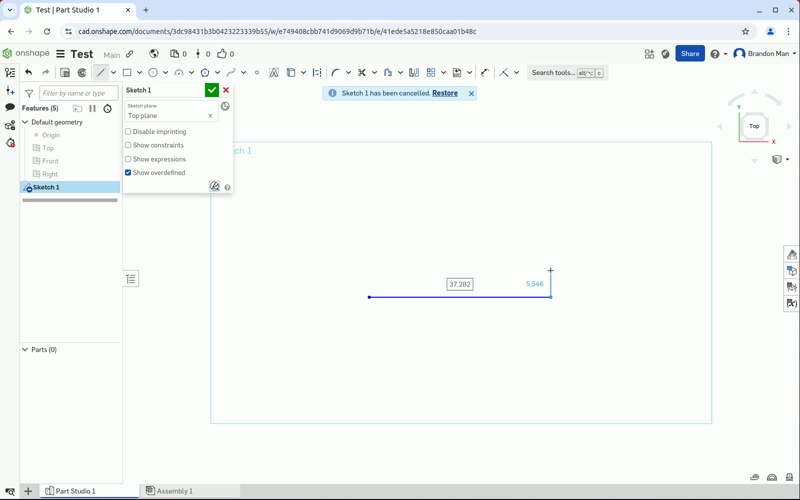
click(550, 270)
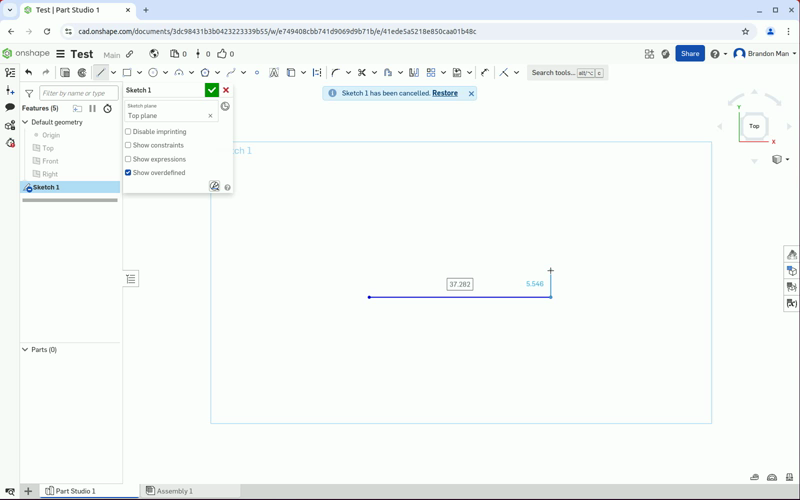
key_up(shift)
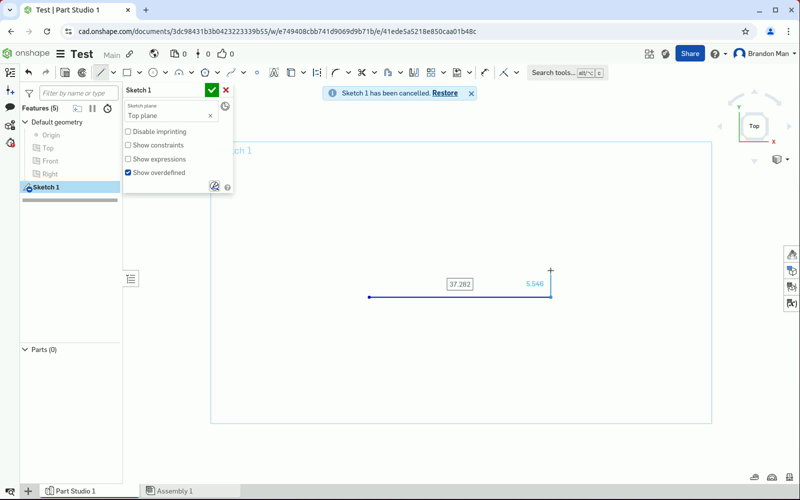
key_down(shift)
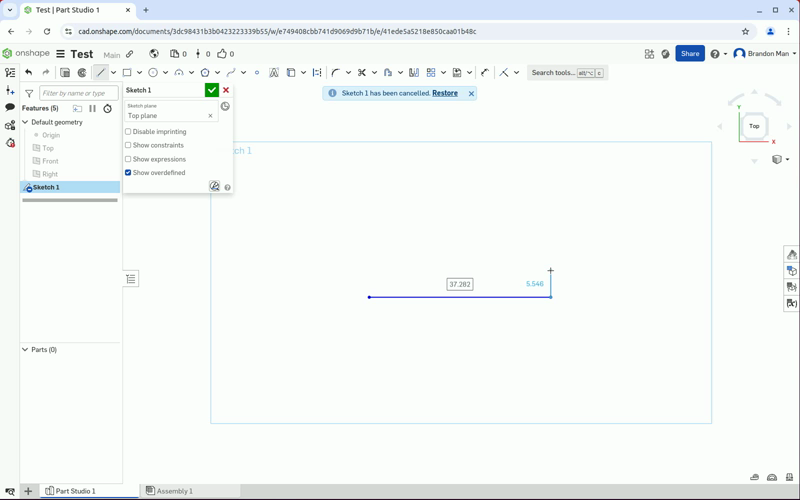
mouse_move(369, 270)
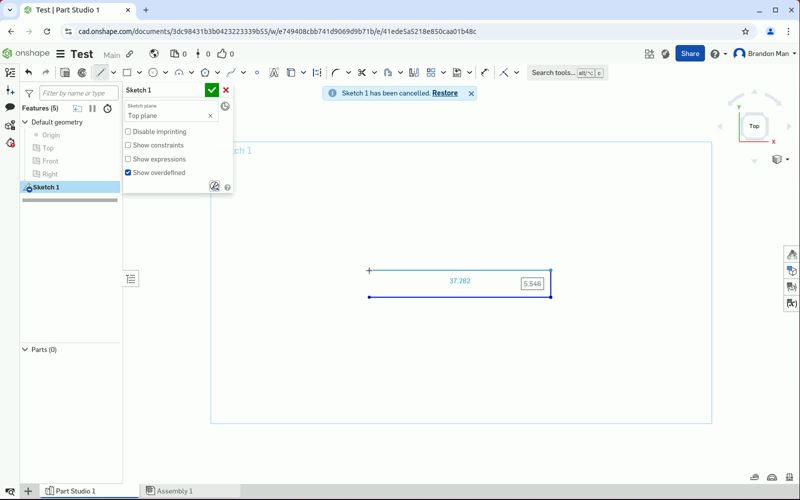
click(369, 270)
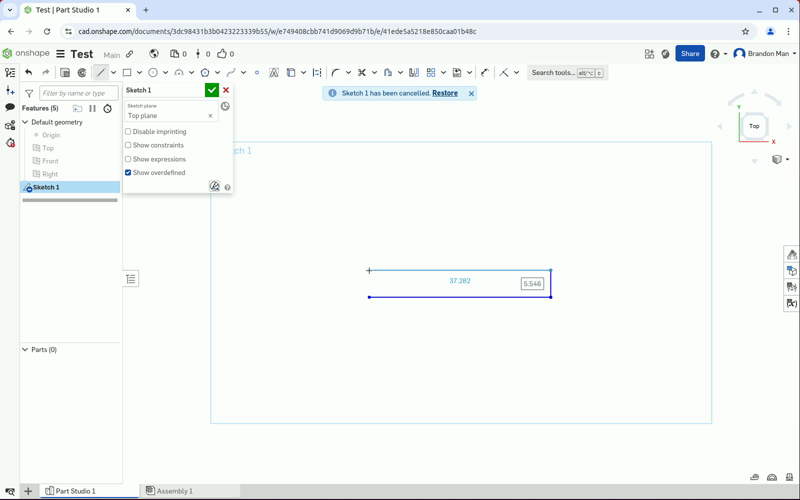
key_up(shift)
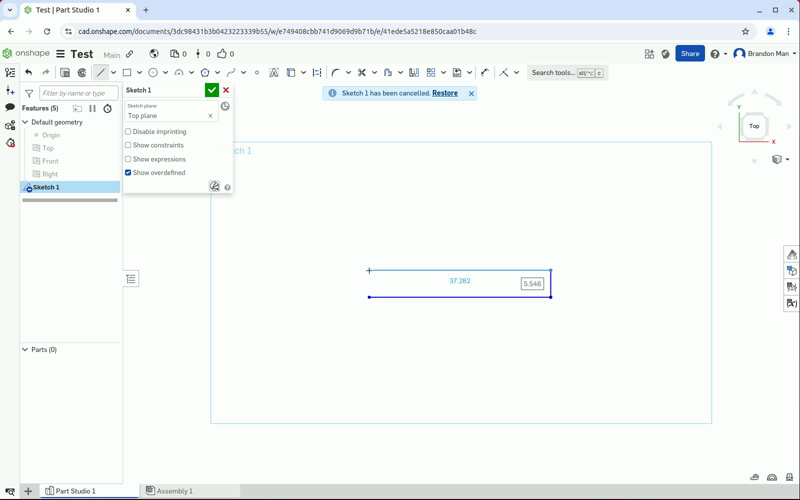
mouse_move(399, 270)
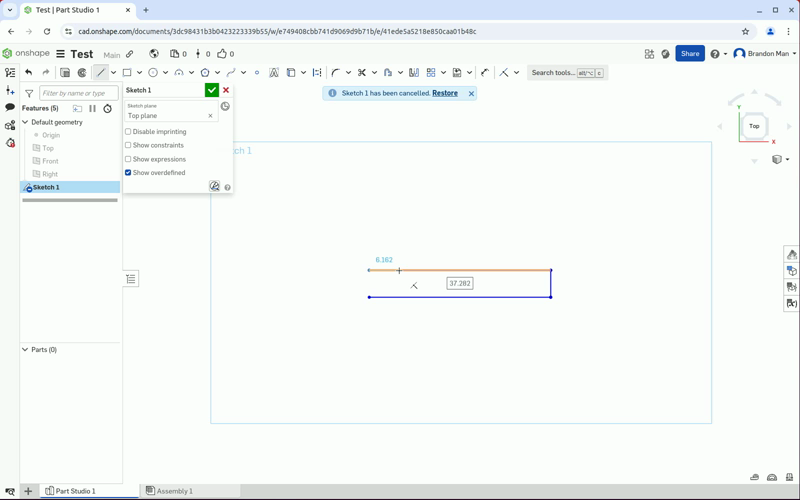
key_down(shift)
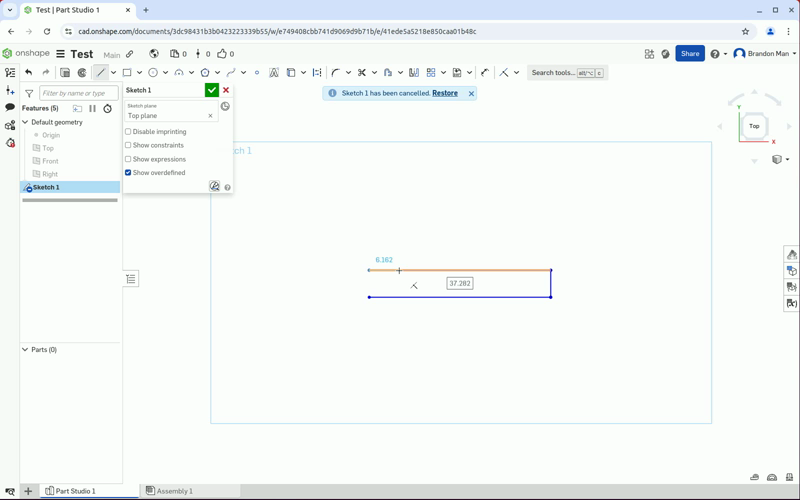
mouse_move(369, 297)
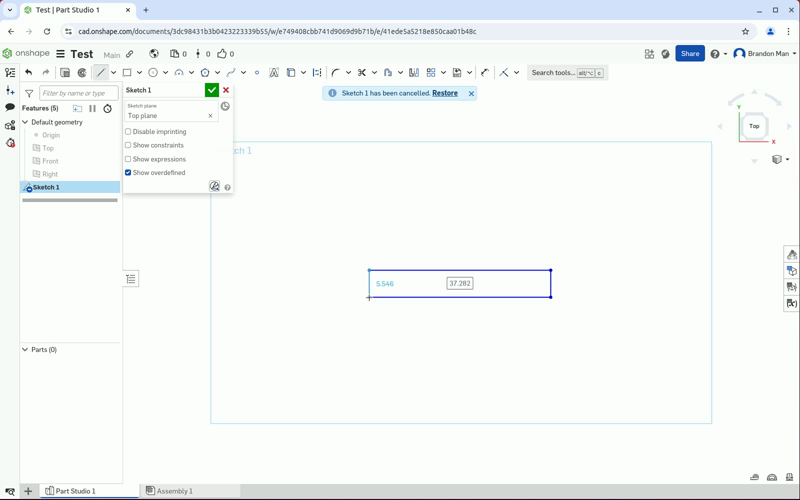
key_up(shift)
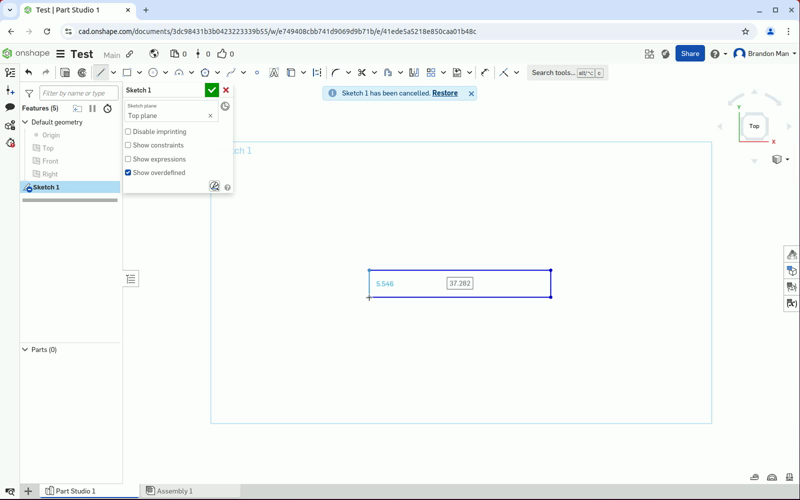
click(369, 297)
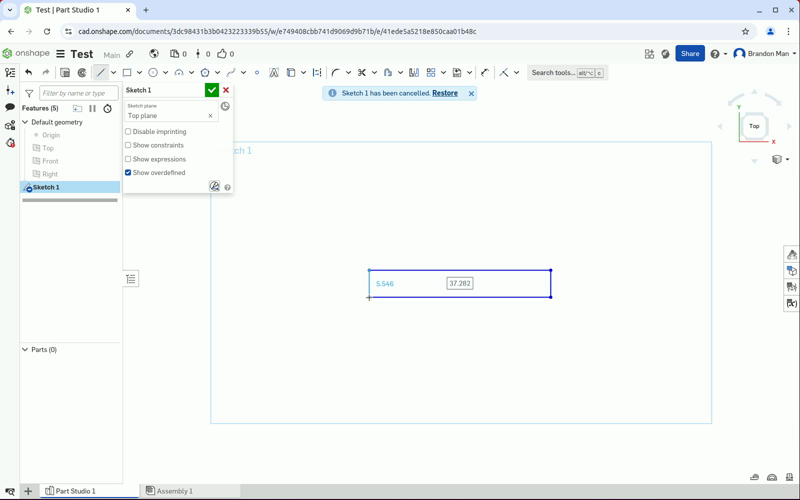
key(esc)
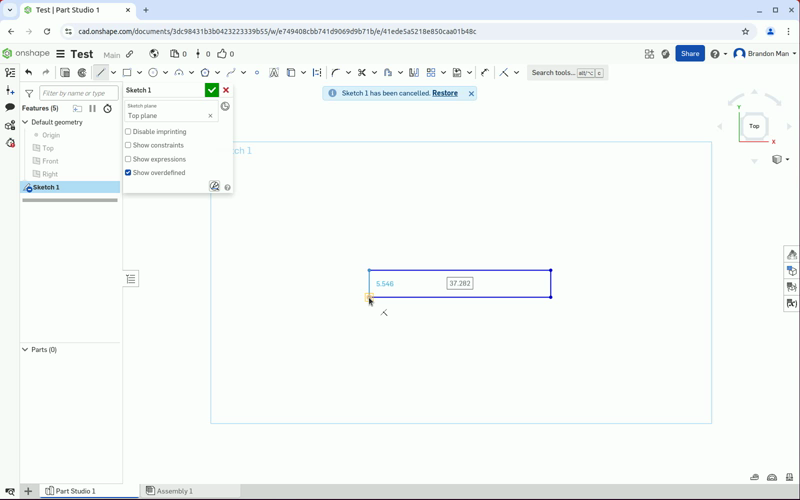
mouse_move(430, 284)
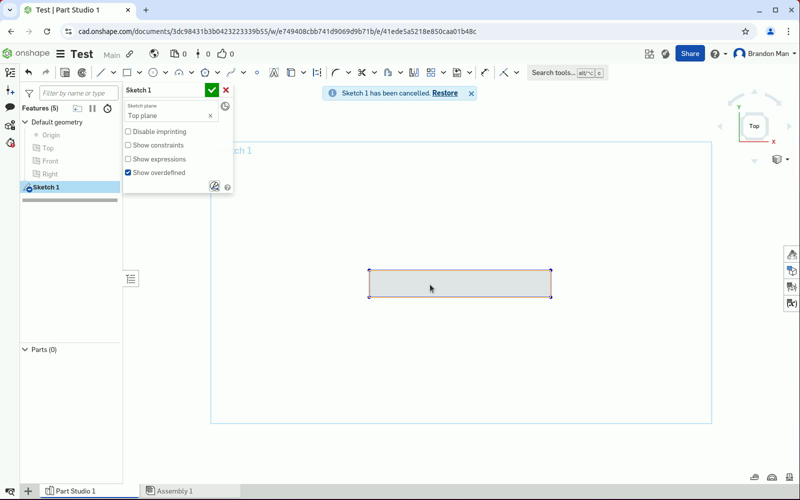
click(430, 284)
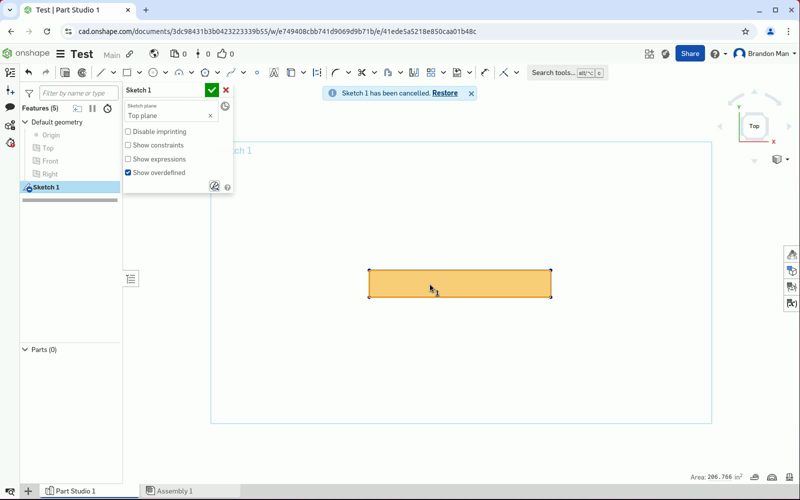
mouse_move(73, 352)
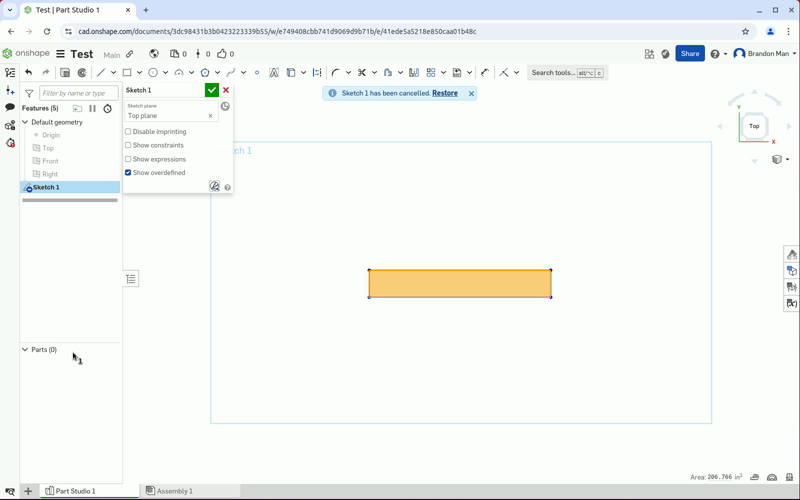
key(shift+y)
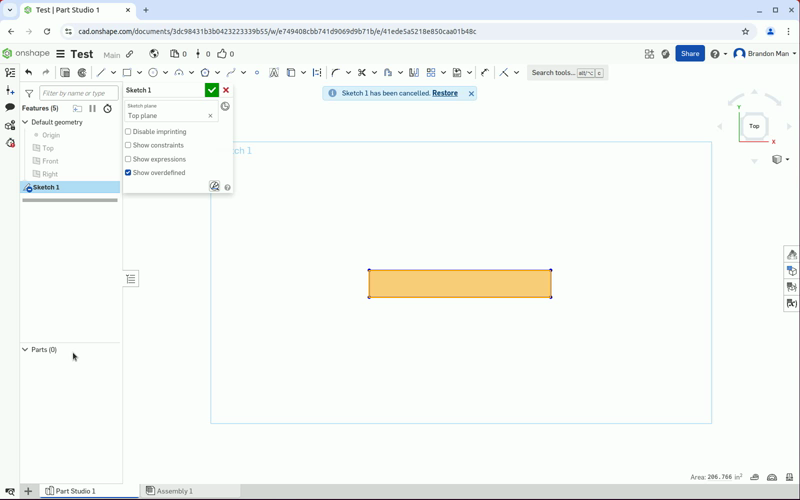
key(shift+e)
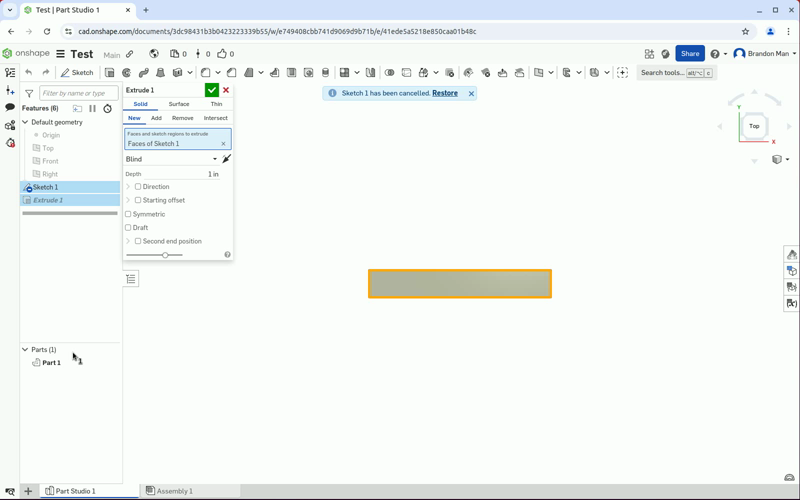
mouse_move(143, 106)
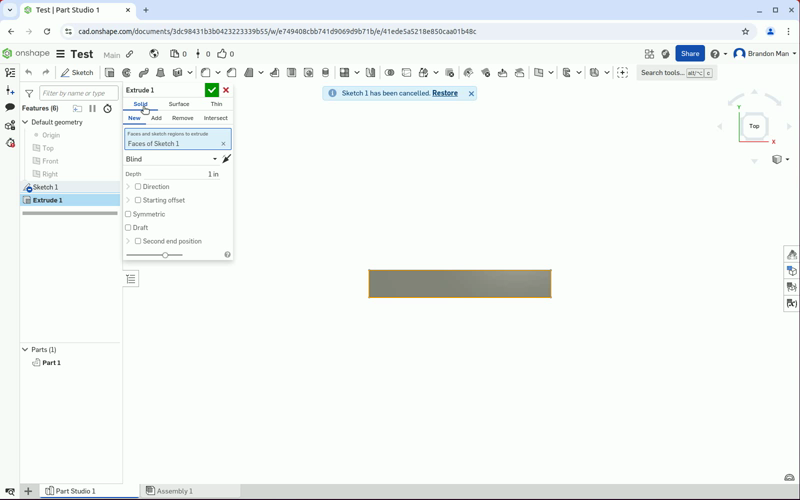
click(143, 106)
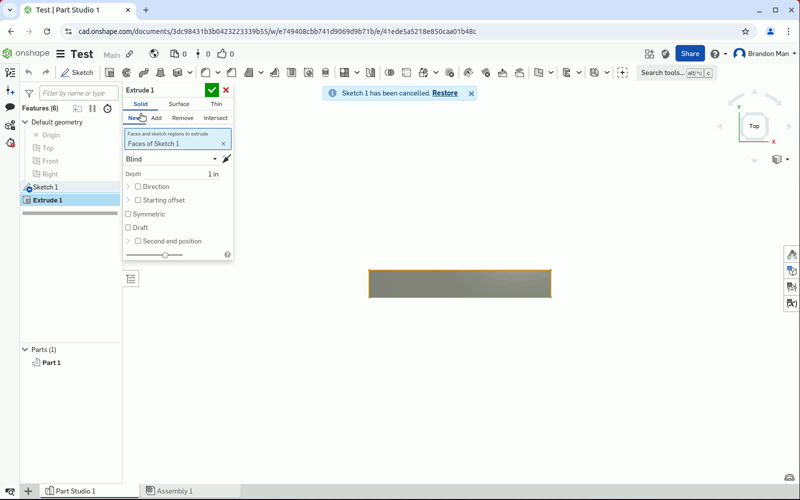
mouse_move(137, 120)
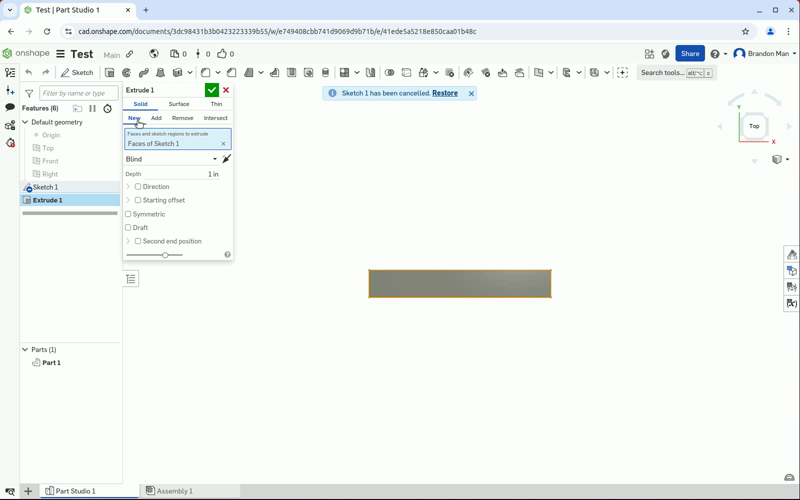
click(137, 120)
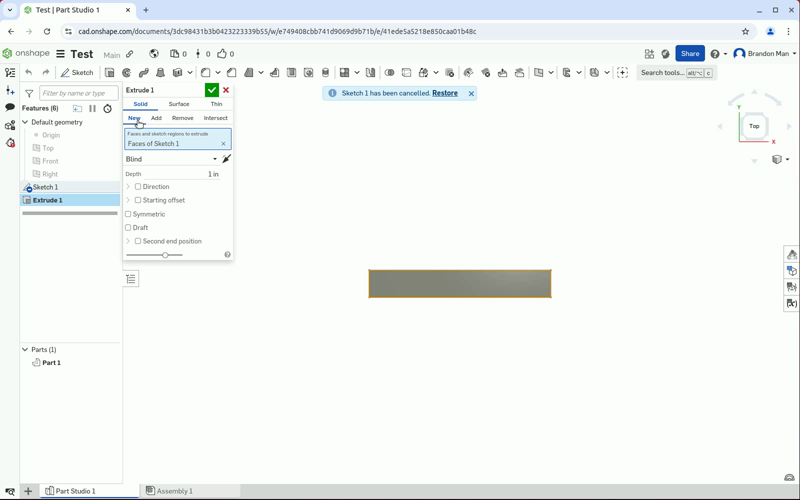
key(tab, 4)
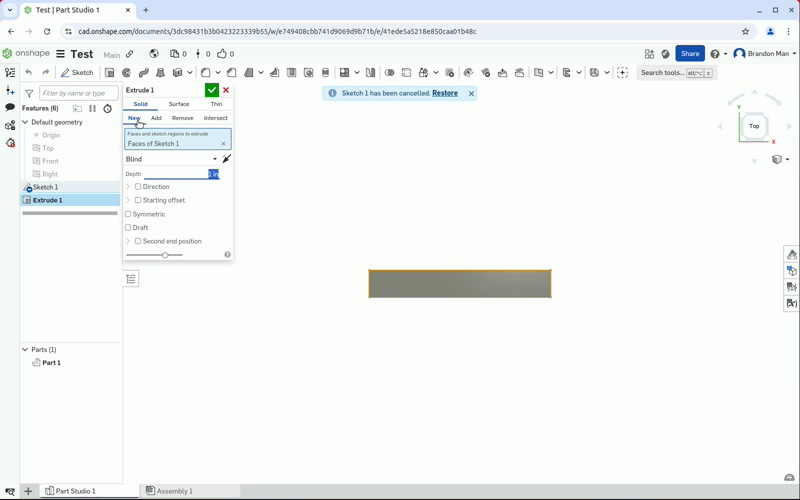
text(1.685)
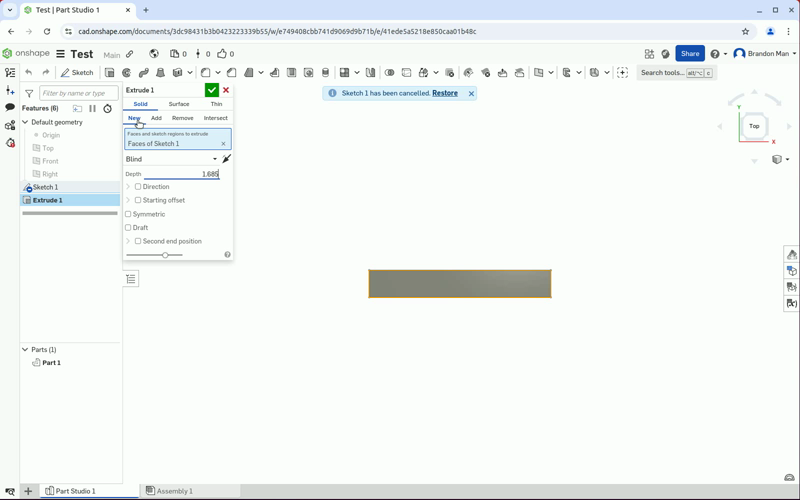
key(enter)
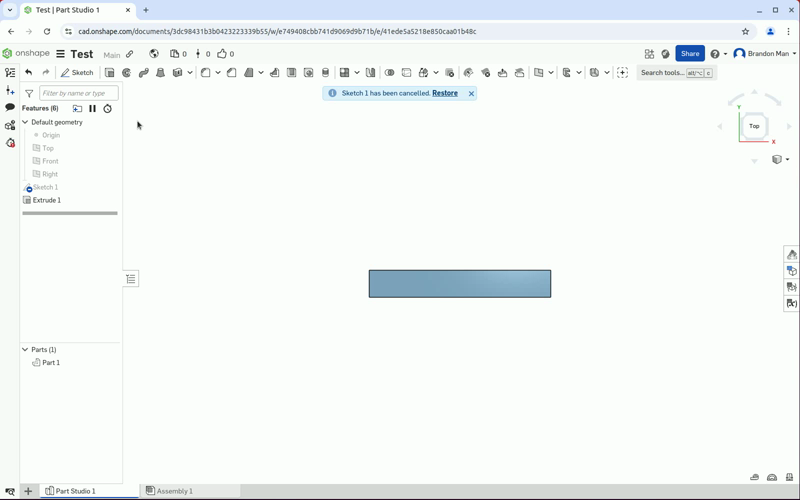
key(shift+h)
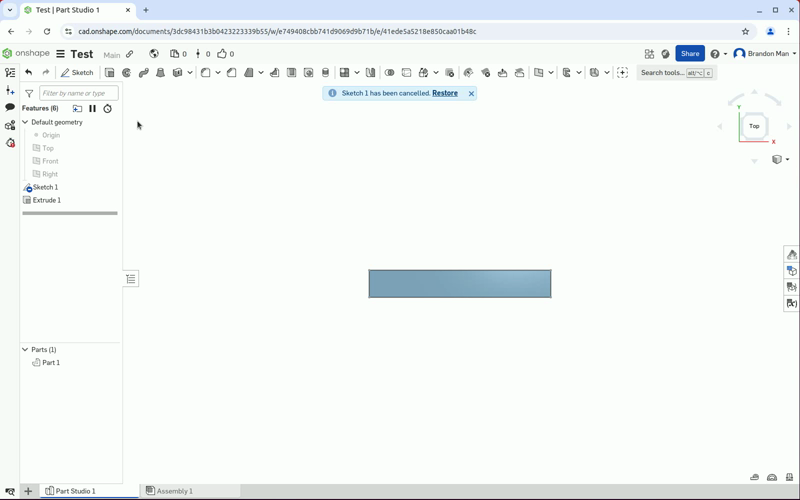
key(shift+h)
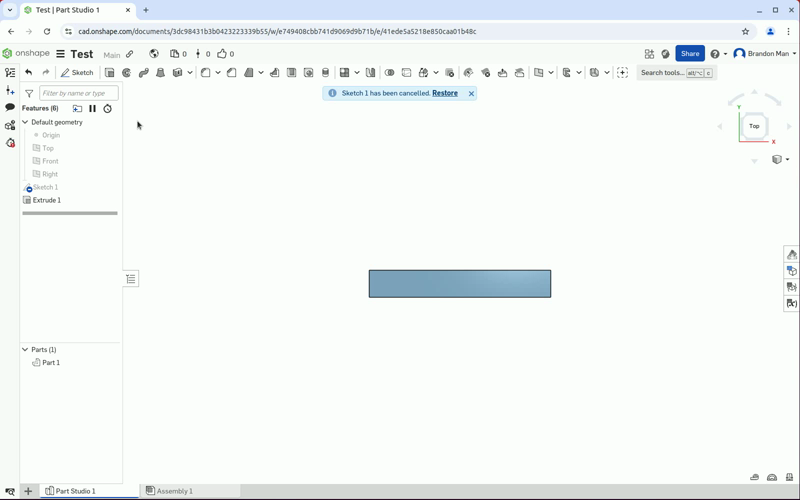
mouse_move(73, 189)
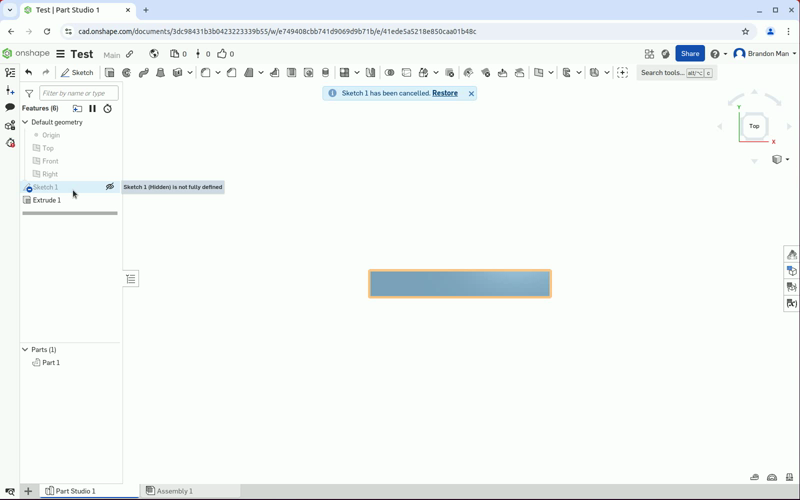
click(73, 189)
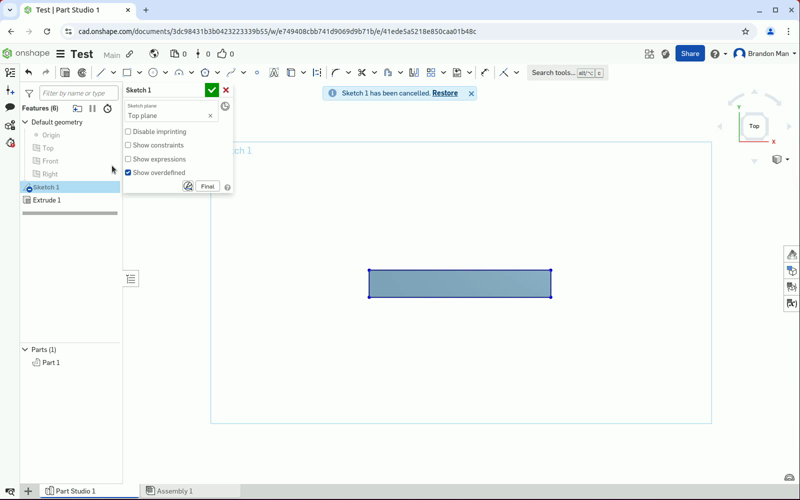
mouse_move(229, 92)
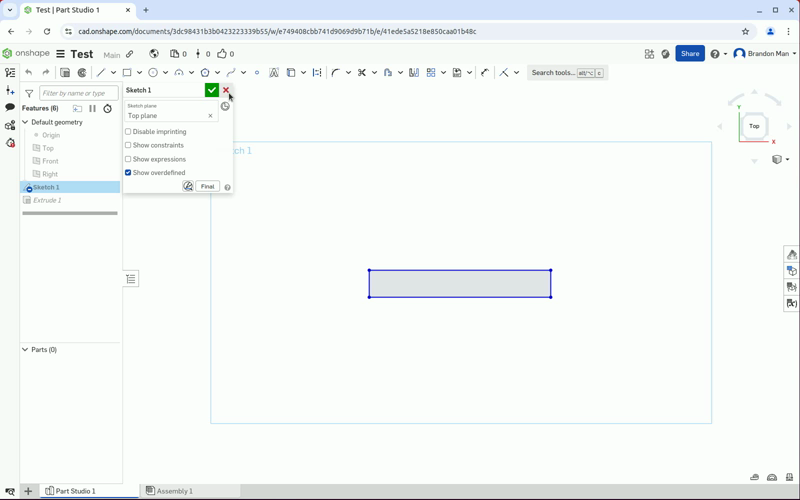
click(229, 92)
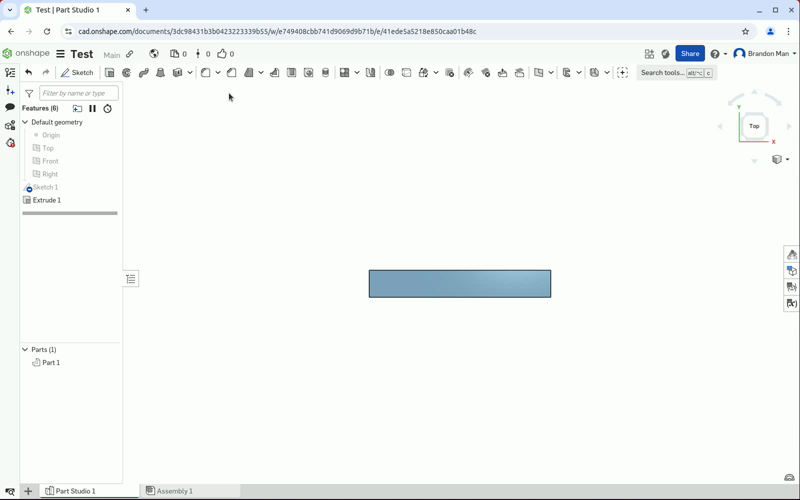
mouse_move(541, 75)
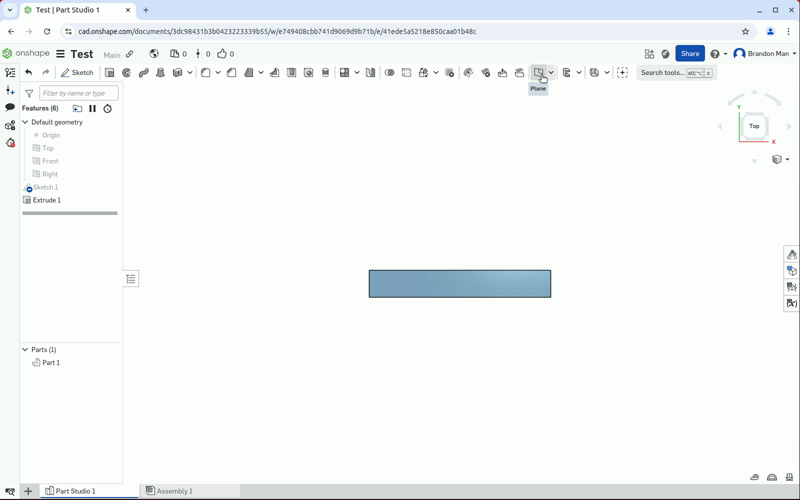
click(541, 75)
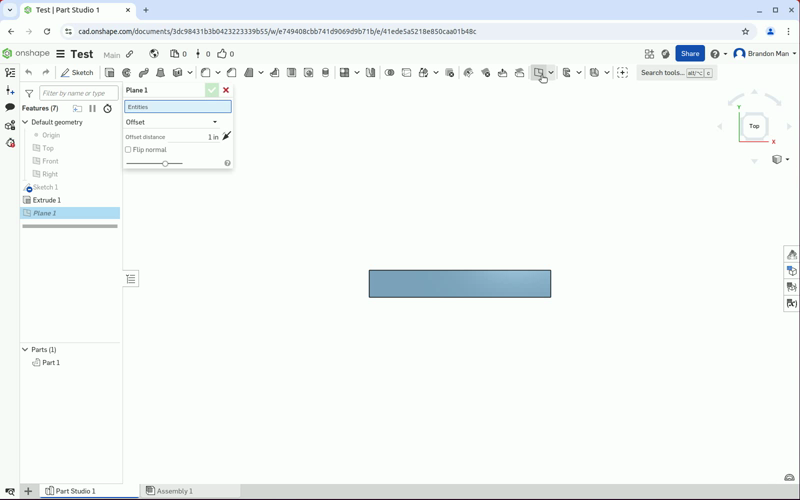
mouse_move(73, 150)
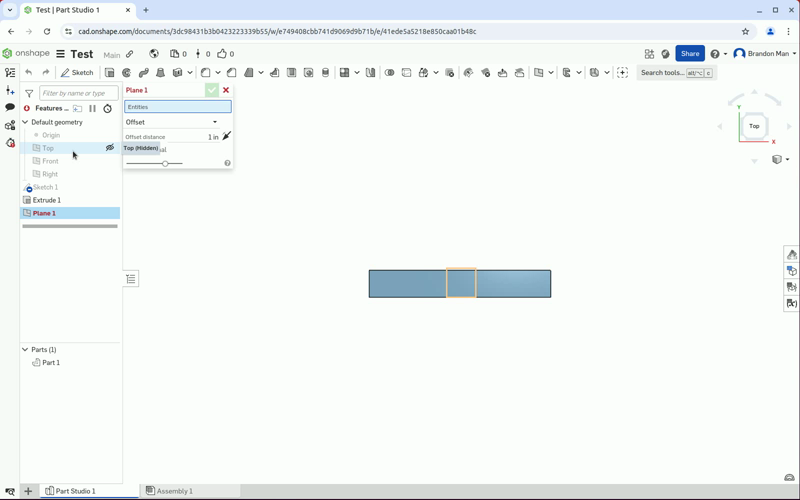
click(73, 150)
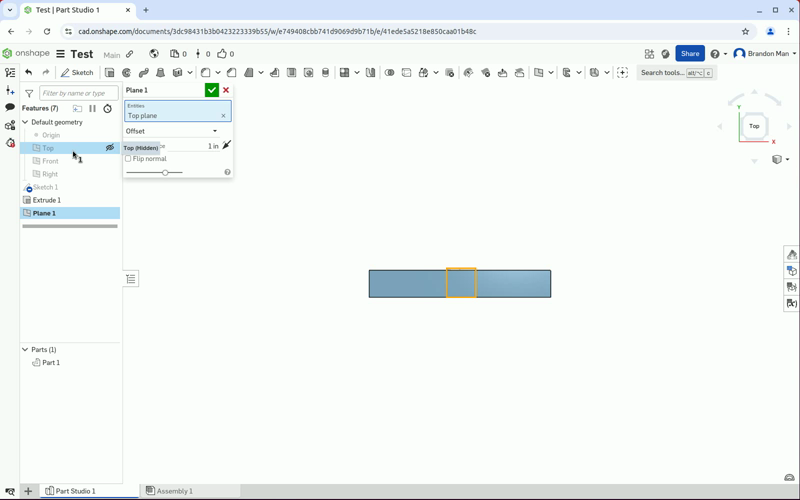
key(tab, 2)
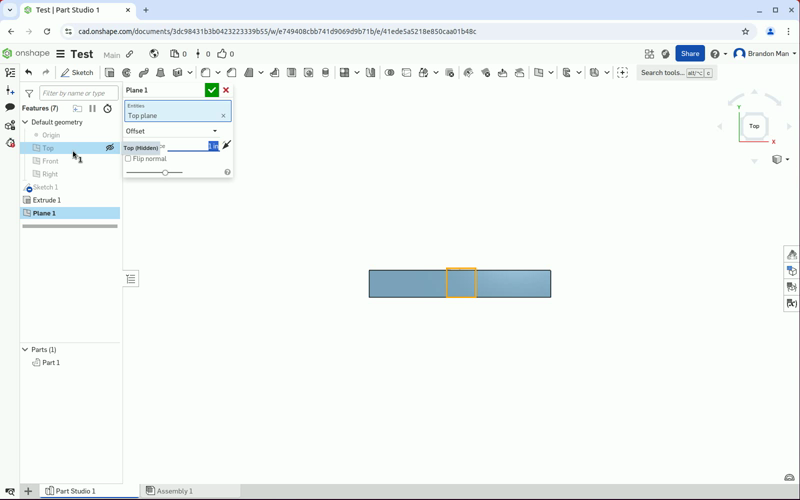
text(1.695)
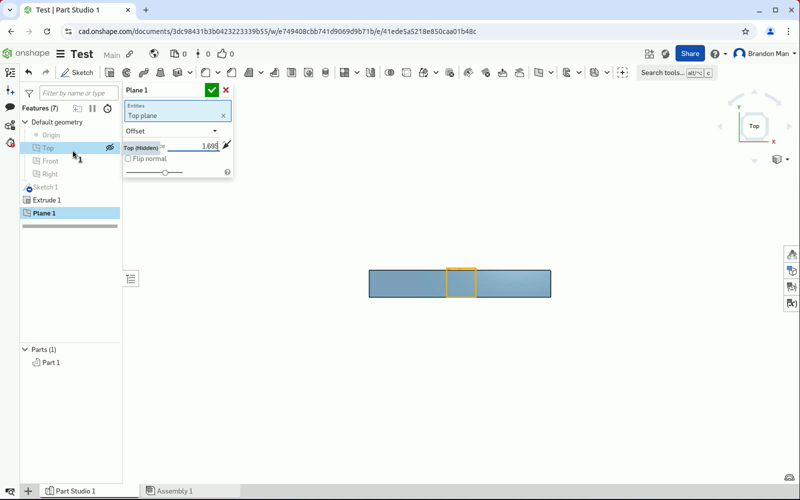
key(enter, 2)
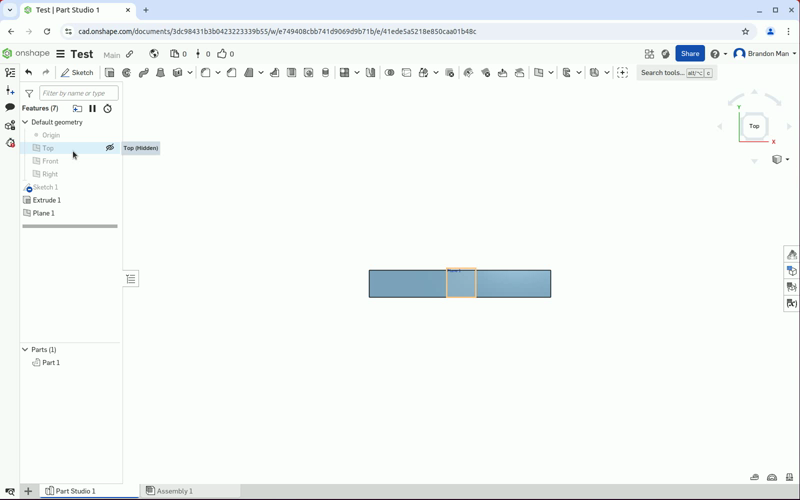
key(shift+s)
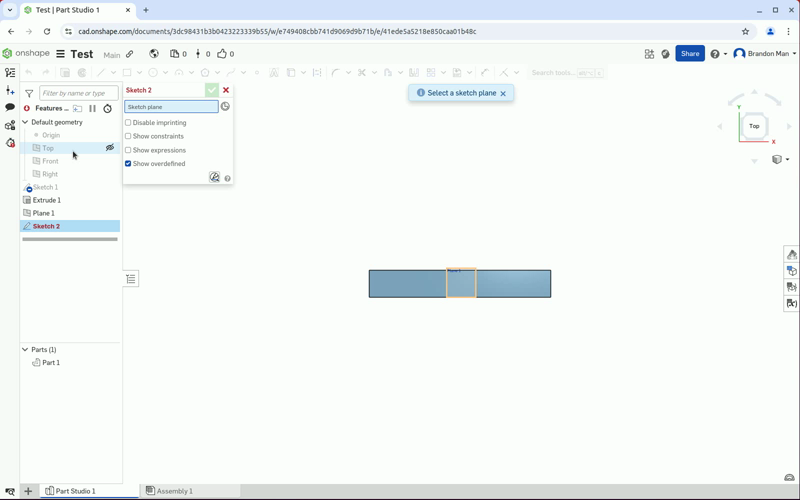
mouse_move(73, 215)
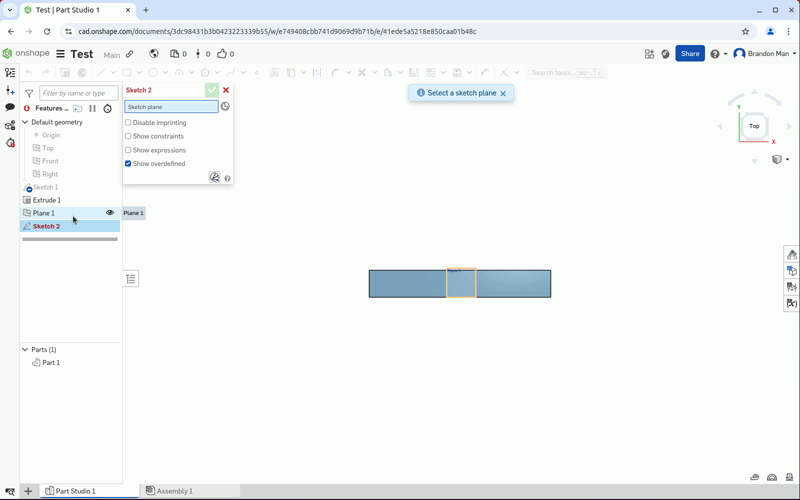
click(73, 215)
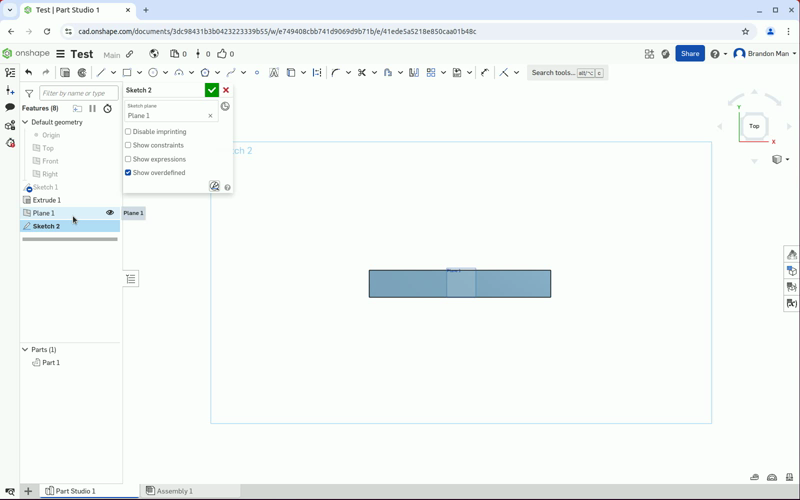
mouse_move(73, 352)
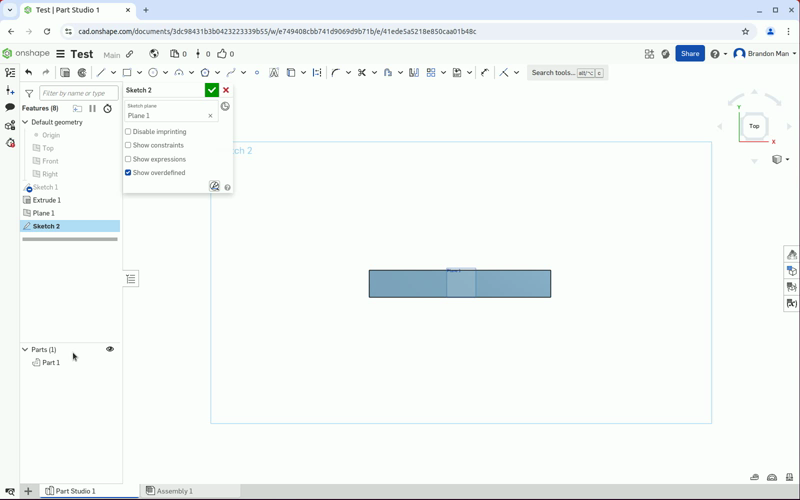
key(y)
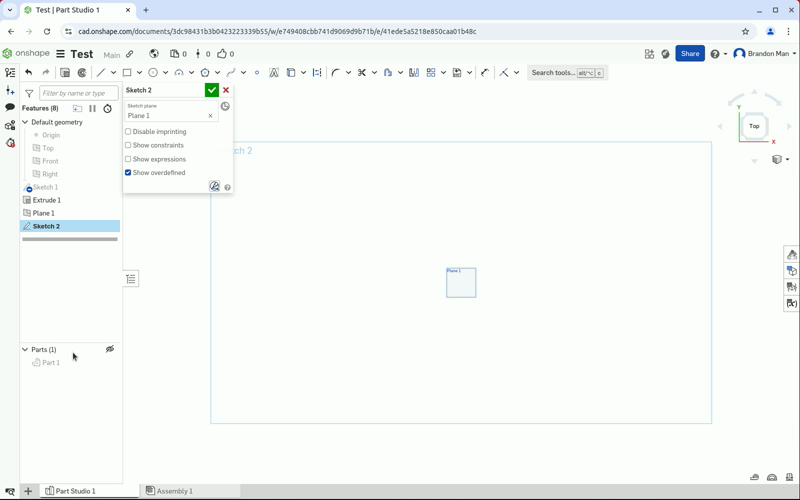
key(l)
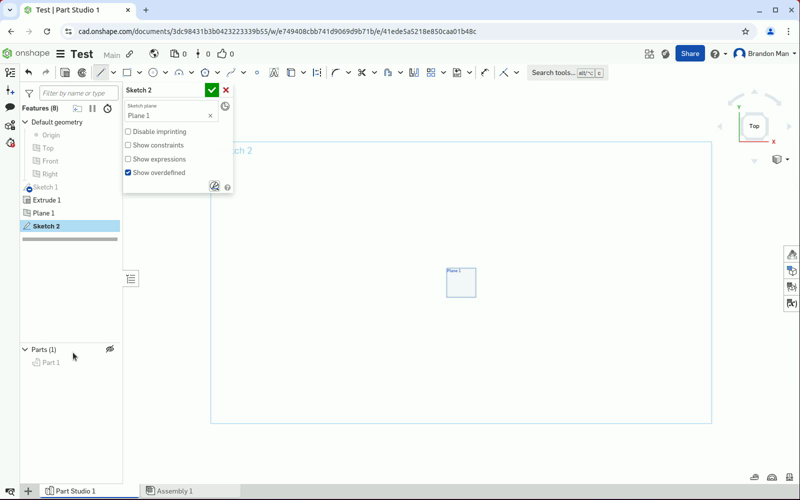
key_down(shift)
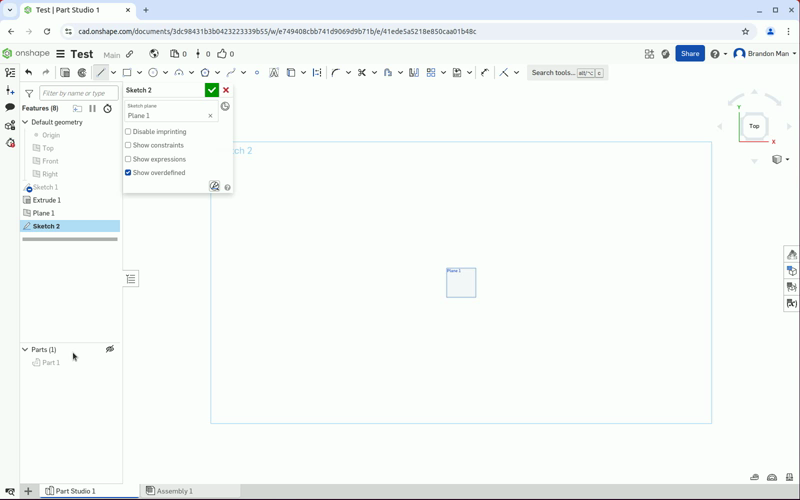
mouse_move(369, 297)
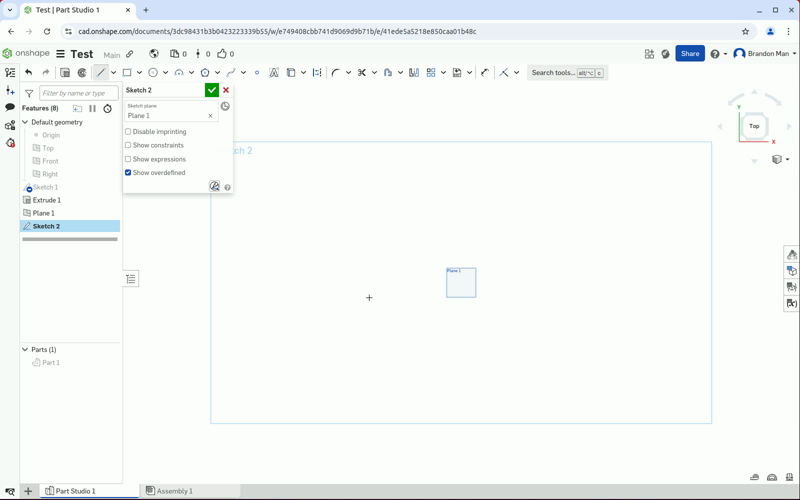
click(369, 297)
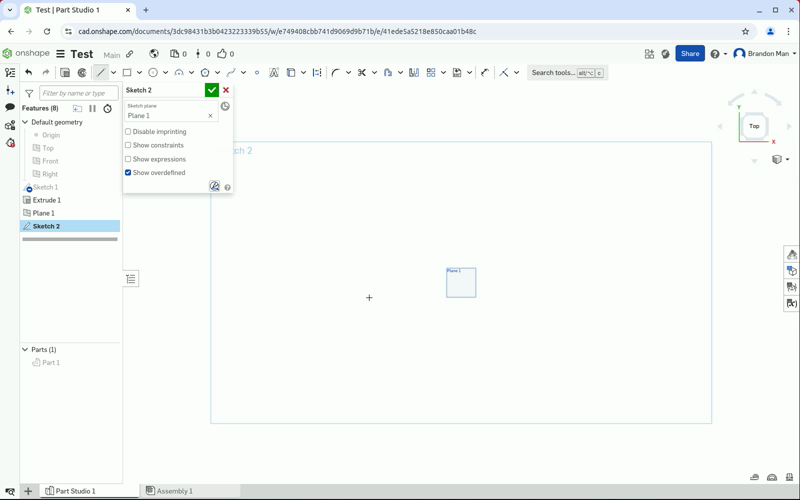
key_up(shift)
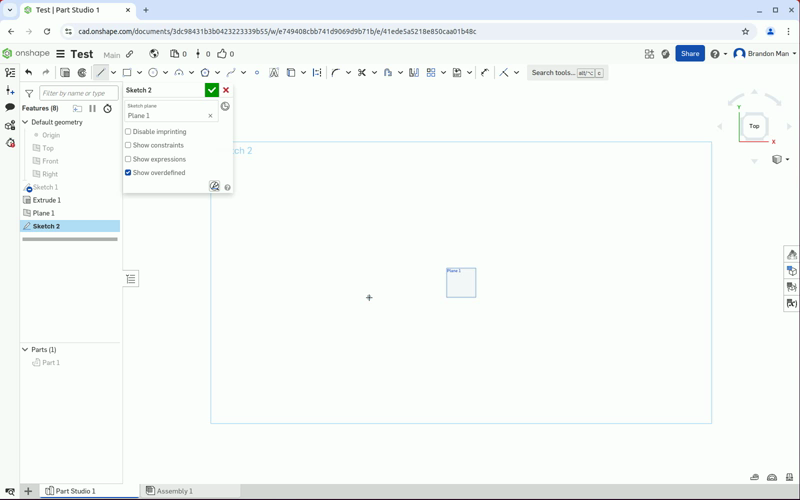
key_down(shift)
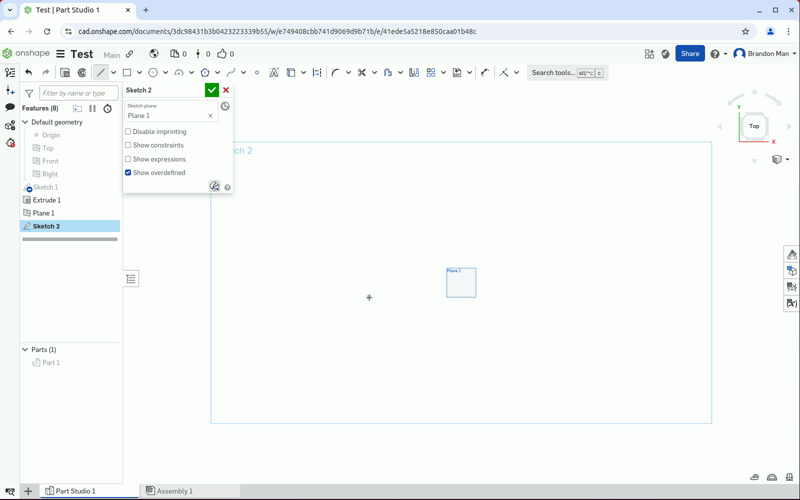
mouse_move(399, 297)
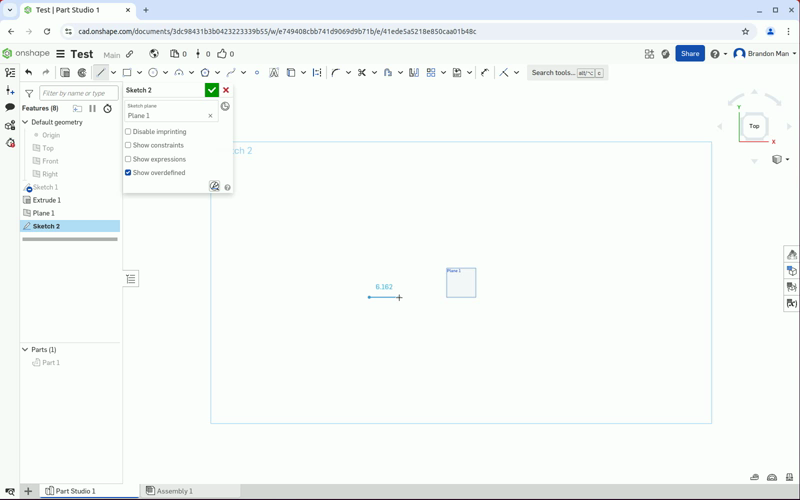
mouse_move(378, 297)
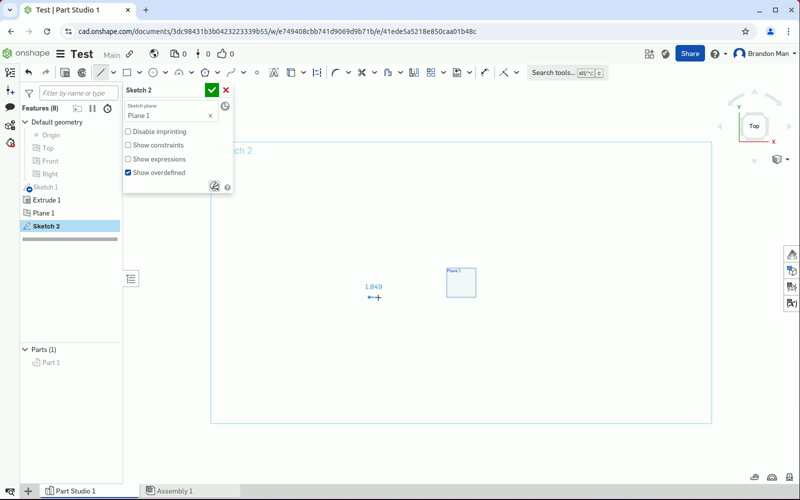
click(378, 297)
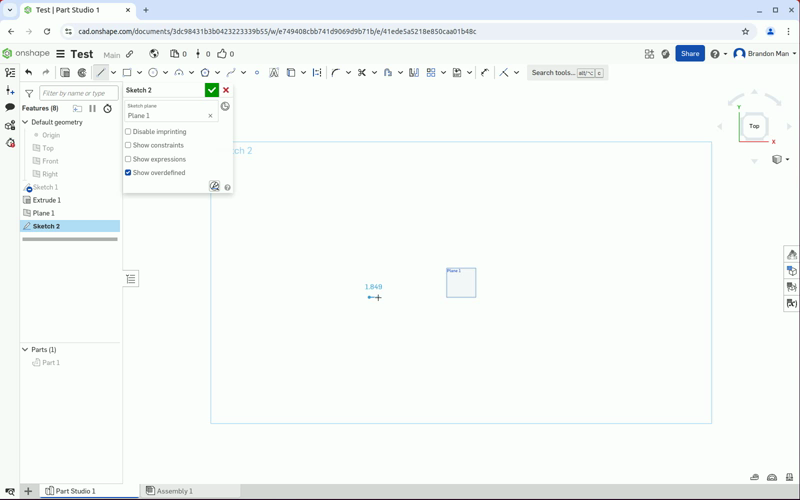
key_up(shift)
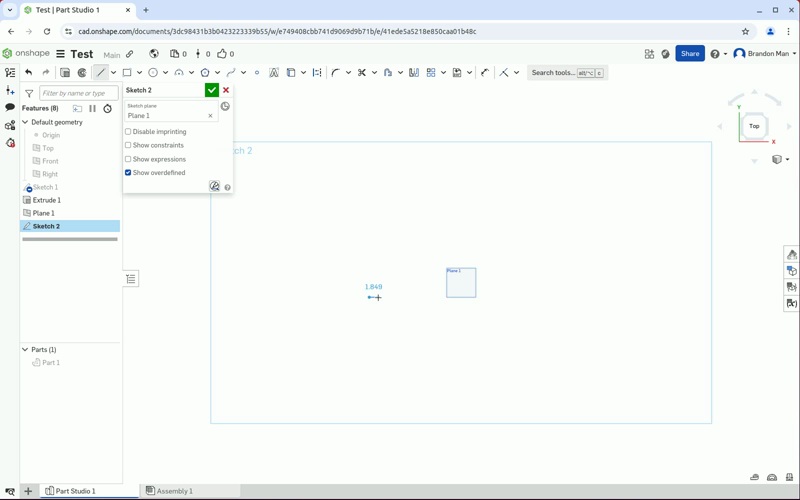
key_down(shift)
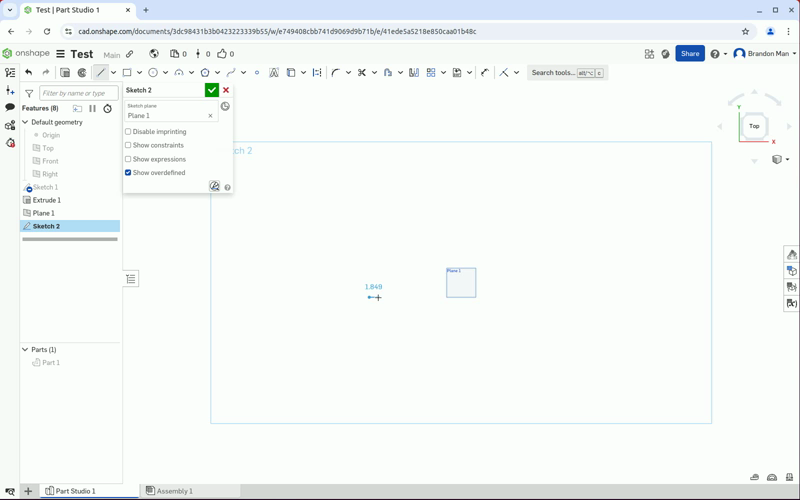
mouse_move(408, 297)
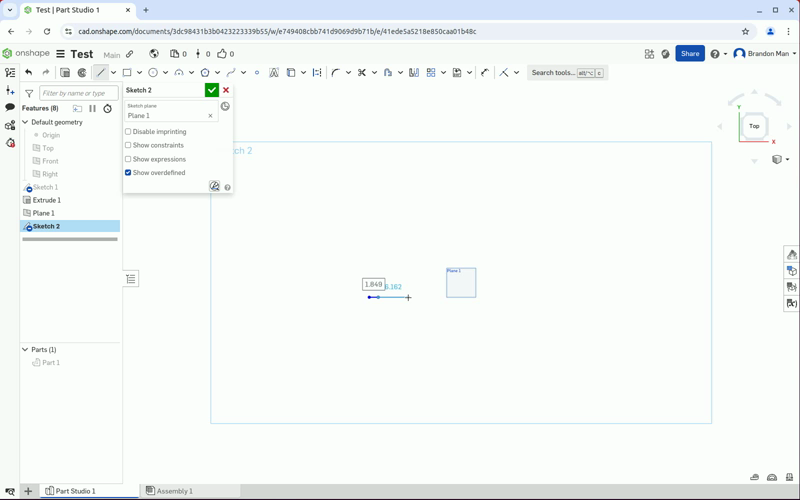
mouse_move(378, 267)
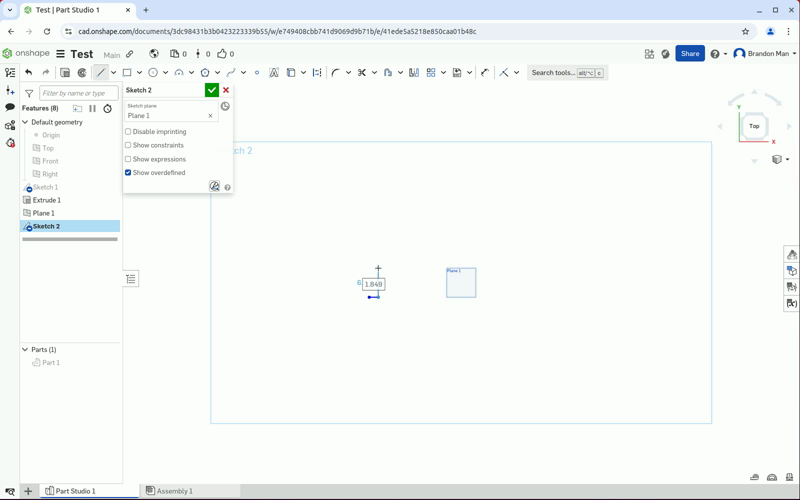
click(378, 267)
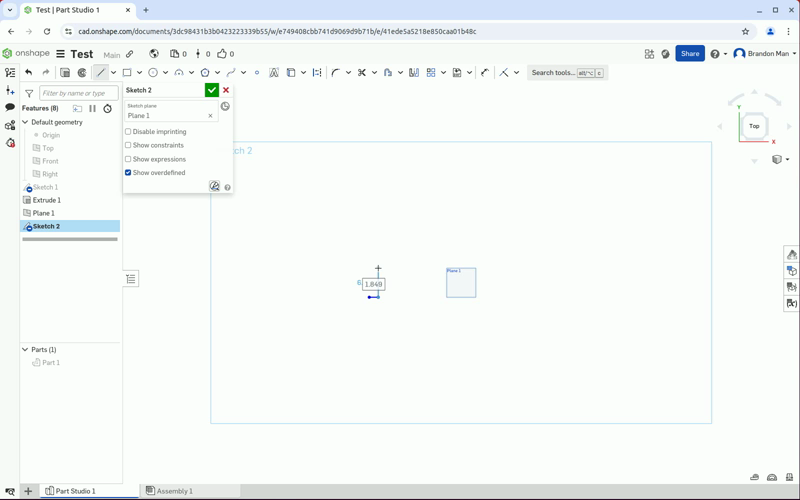
key_up(shift)
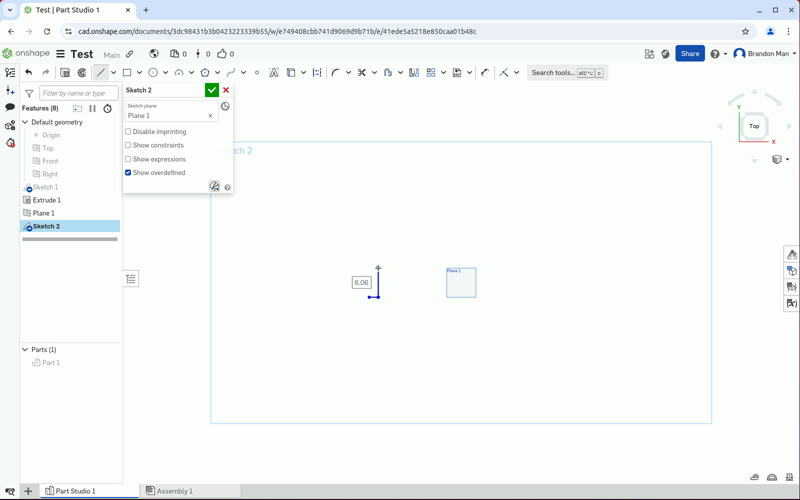
key_down(shift)
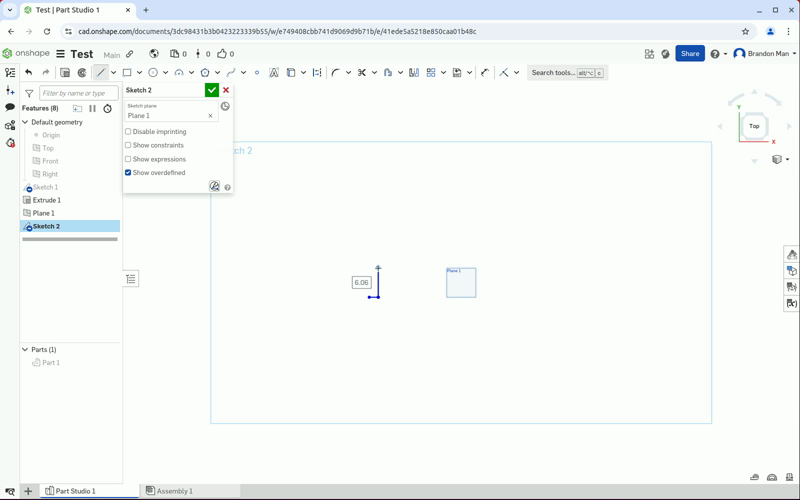
mouse_move(408, 267)
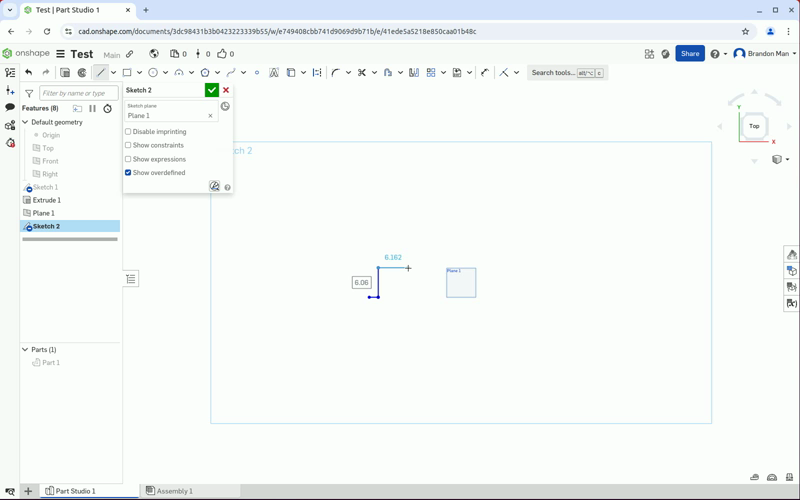
mouse_move(369, 267)
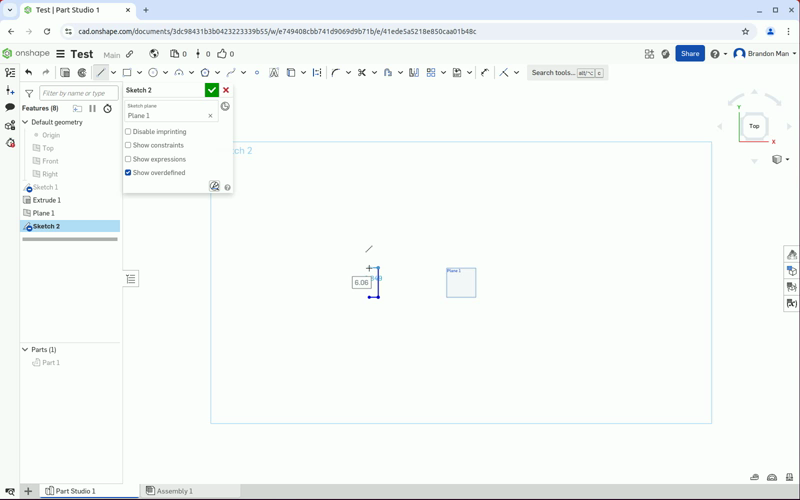
click(369, 267)
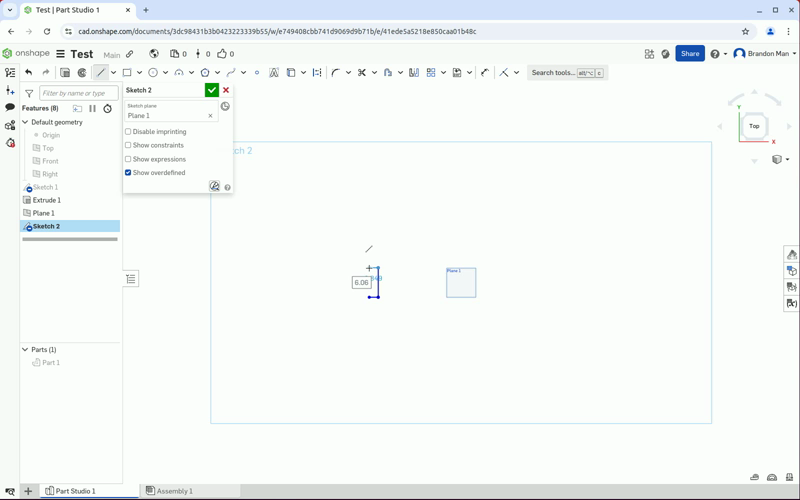
key_up(shift)
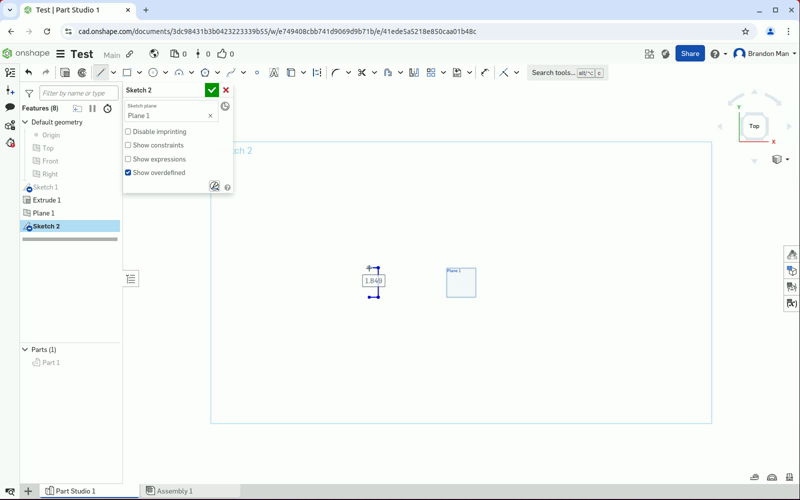
mouse_move(399, 267)
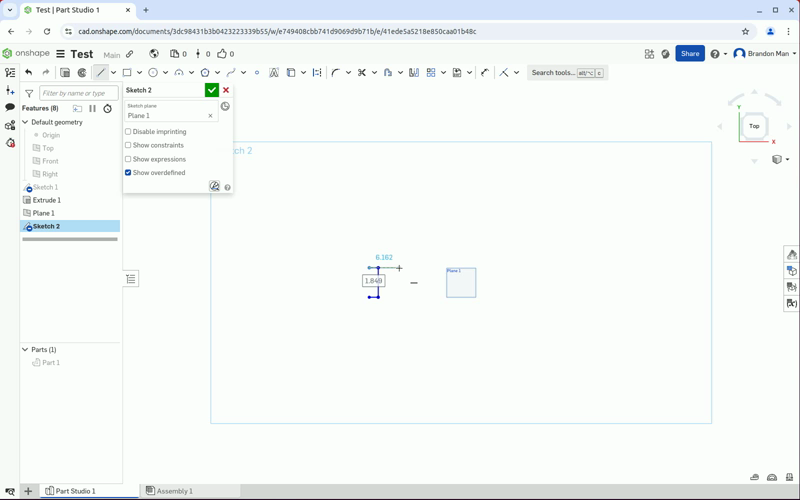
key_down(shift)
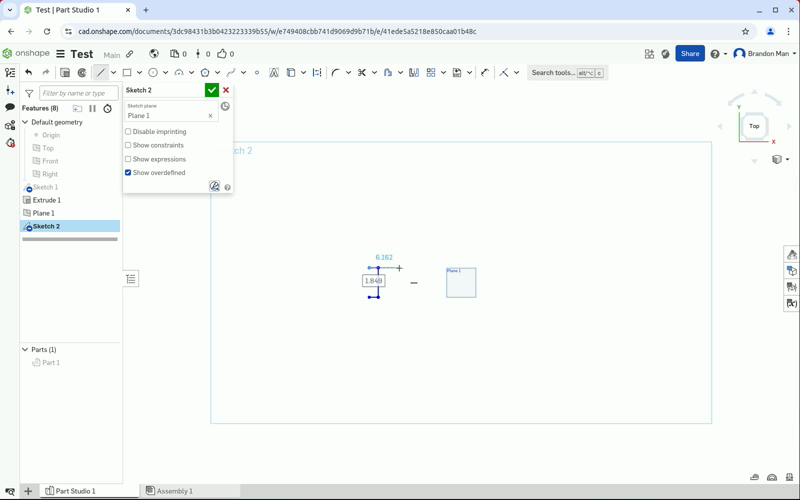
mouse_move(369, 297)
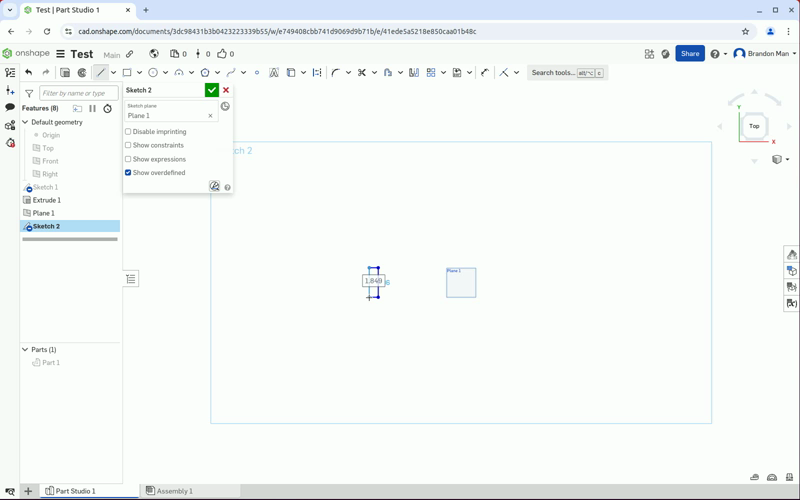
key_up(shift)
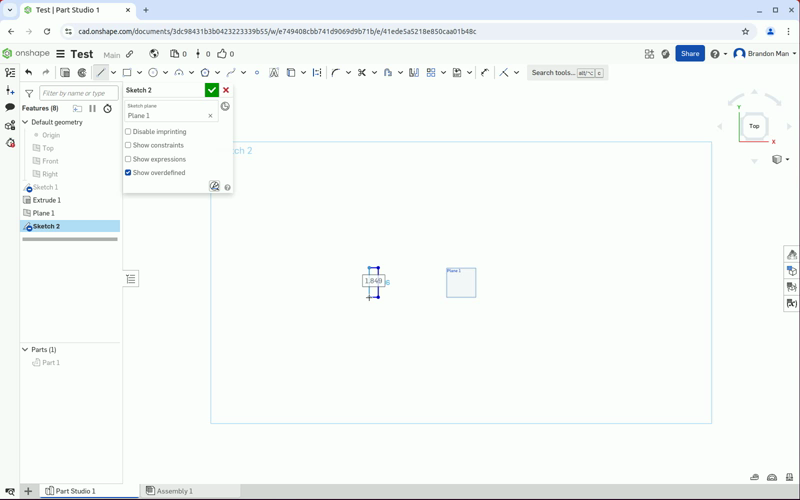
click(369, 297)
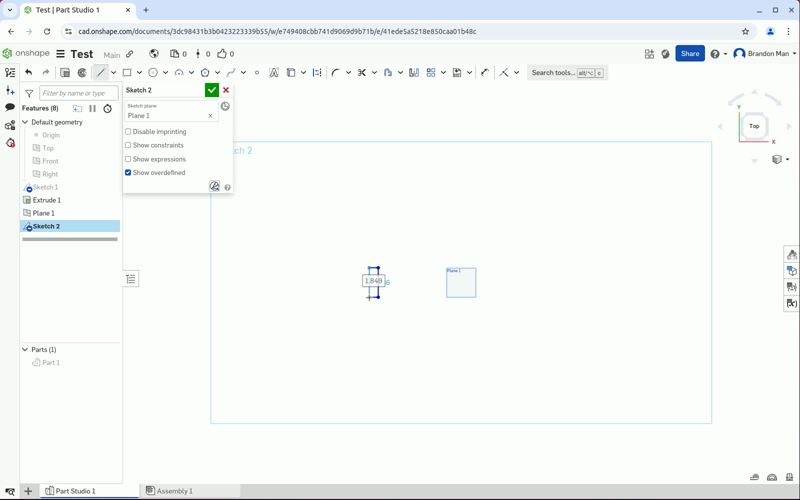
key(esc)
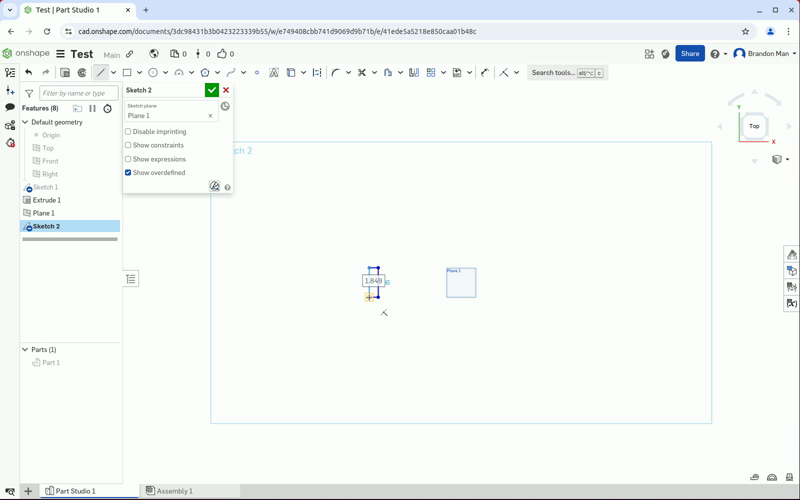
mouse_move(371, 287)
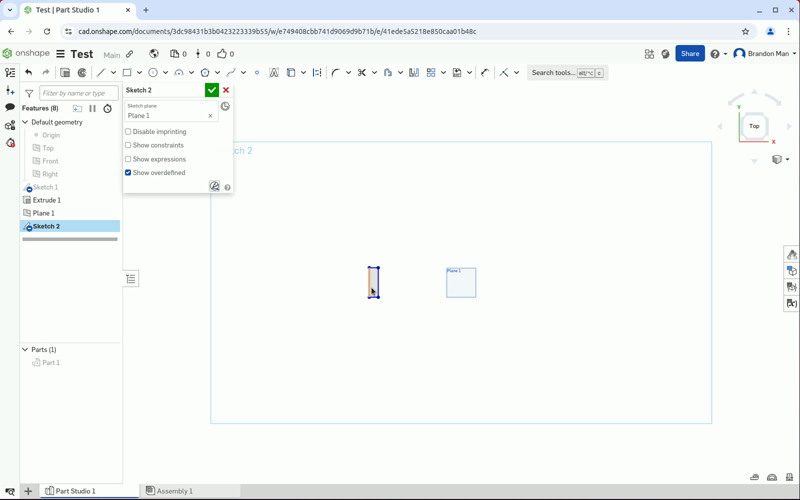
scroll(6)
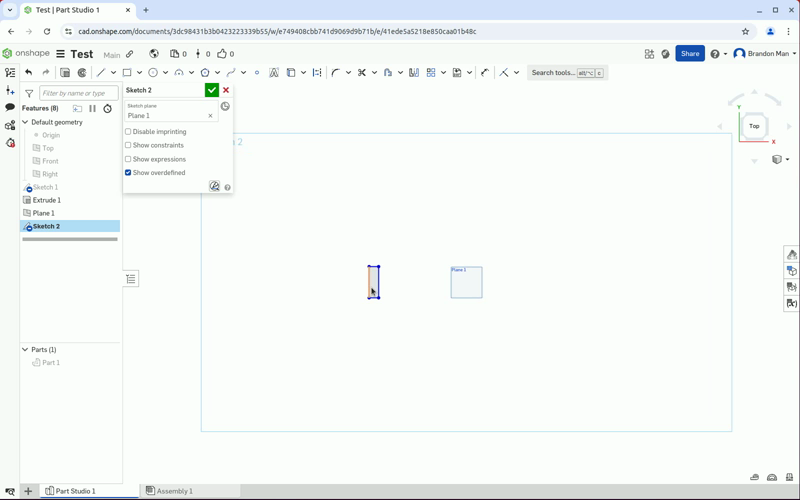
scroll(6)
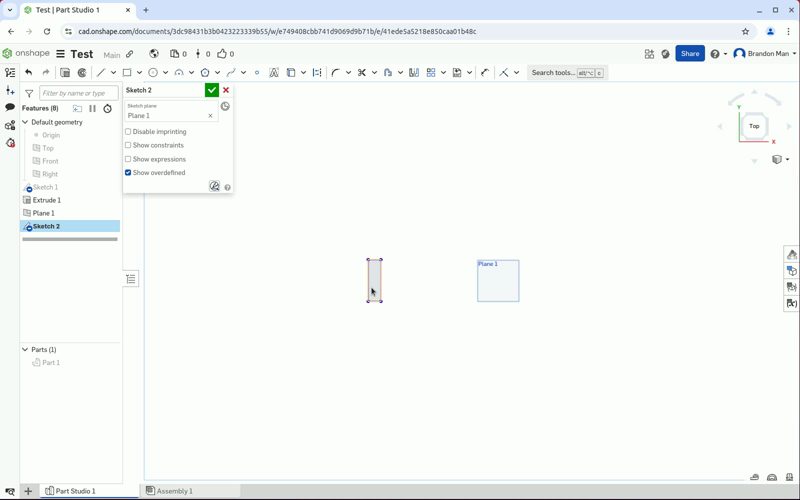
scroll(6)
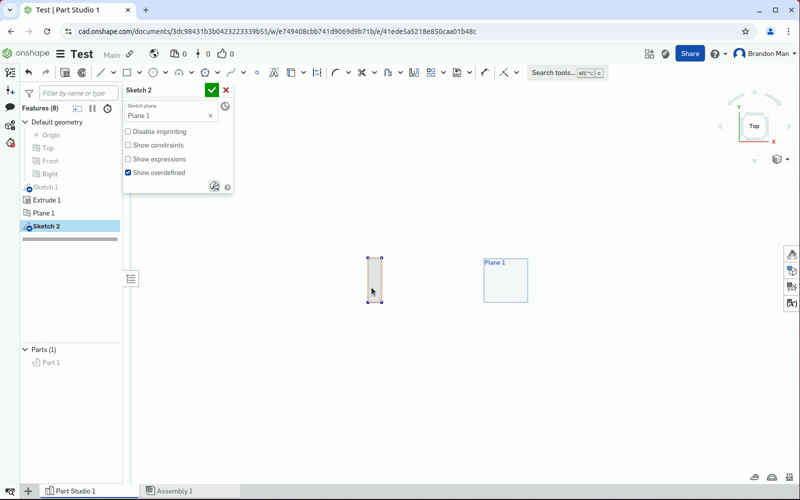
scroll(6)
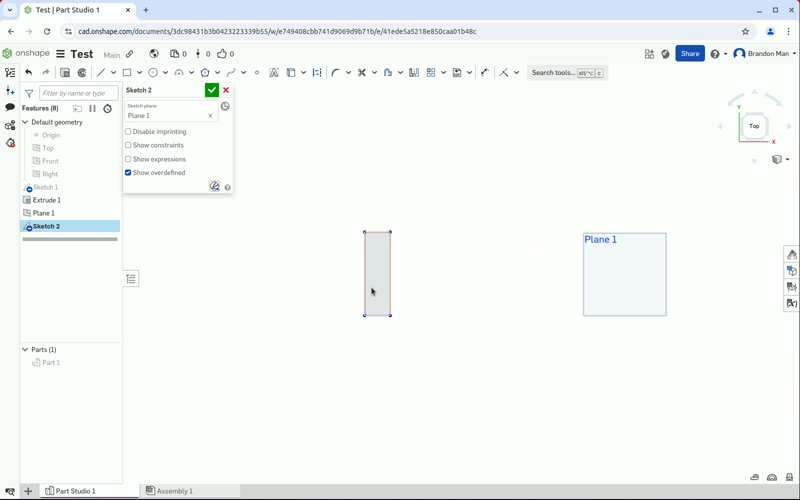
scroll(6)
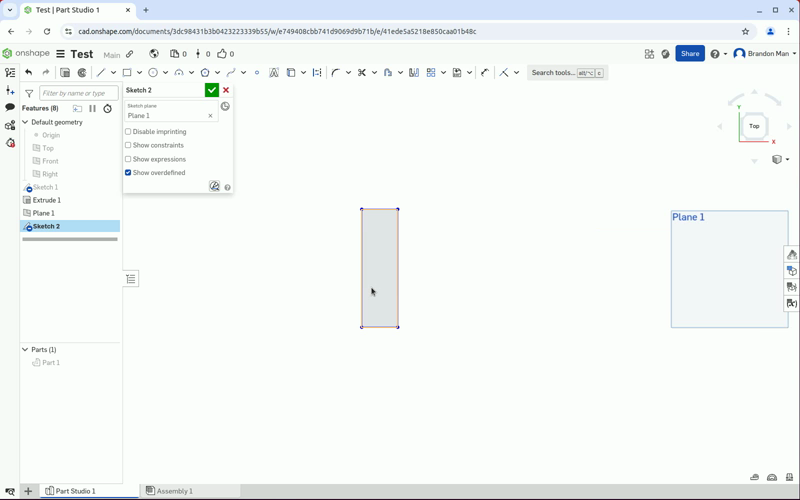
scroll(6)
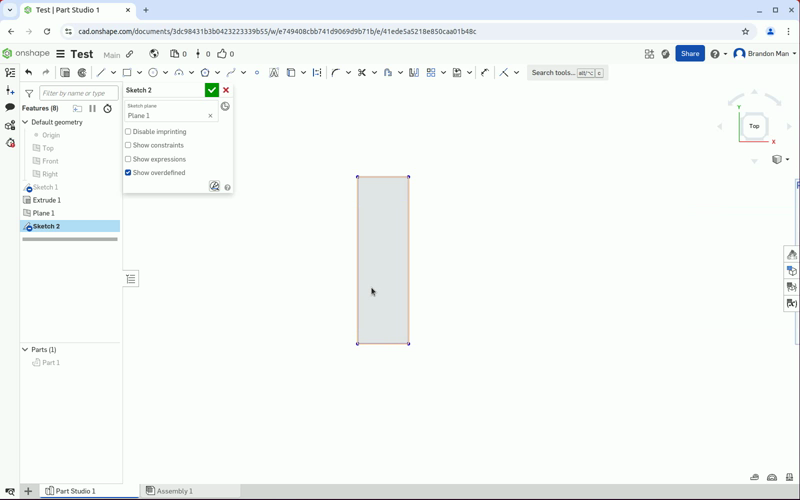
scroll(6)
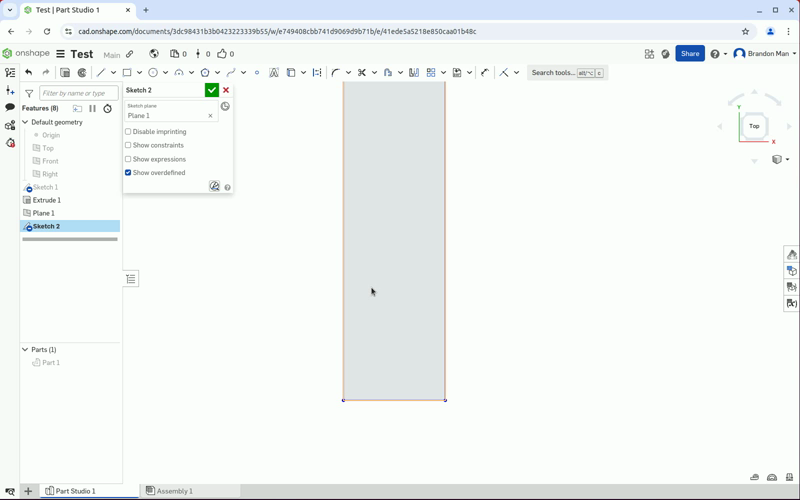
click(371, 287)
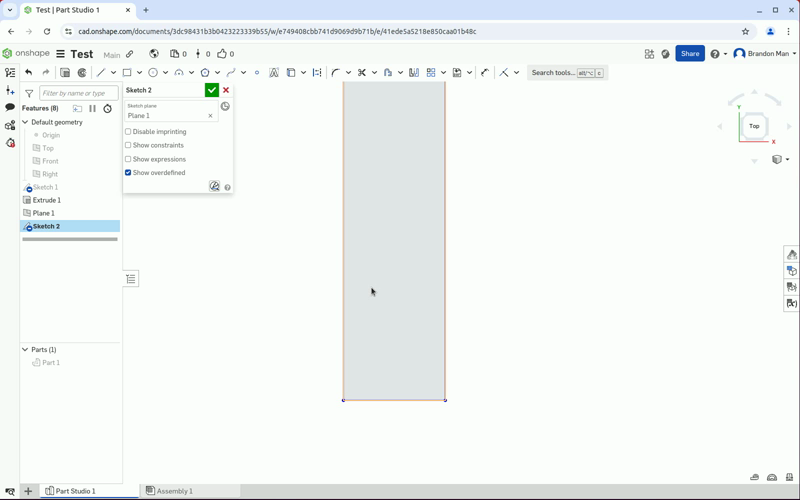
scroll(-6)
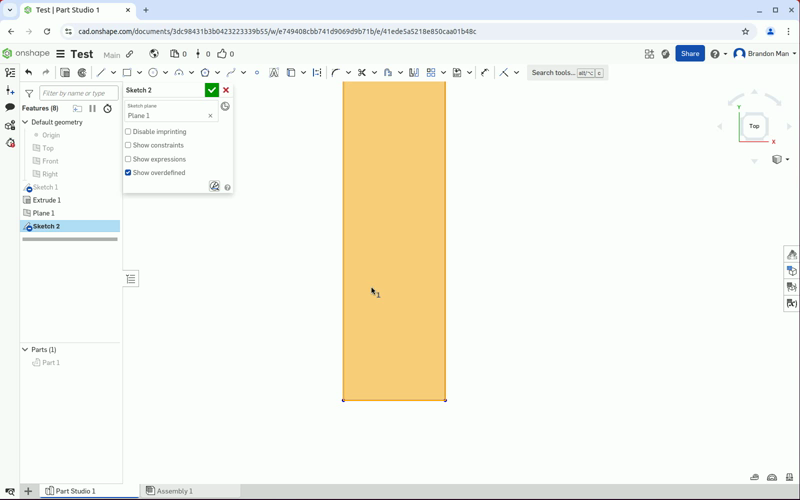
scroll(-6)
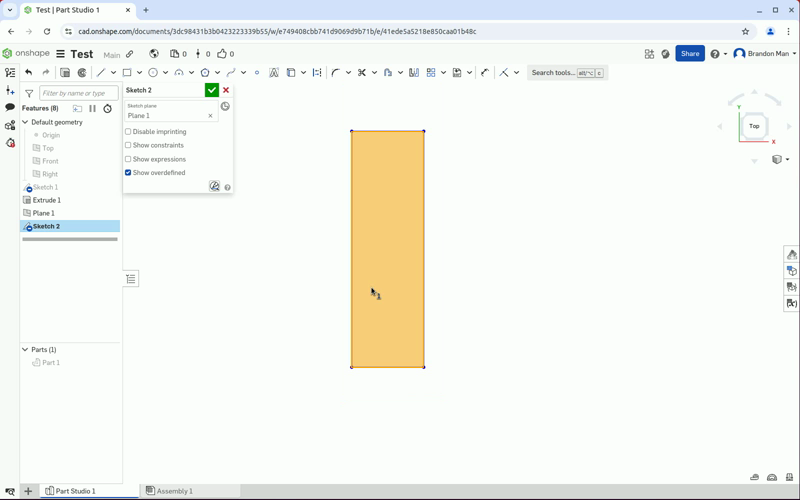
scroll(-6)
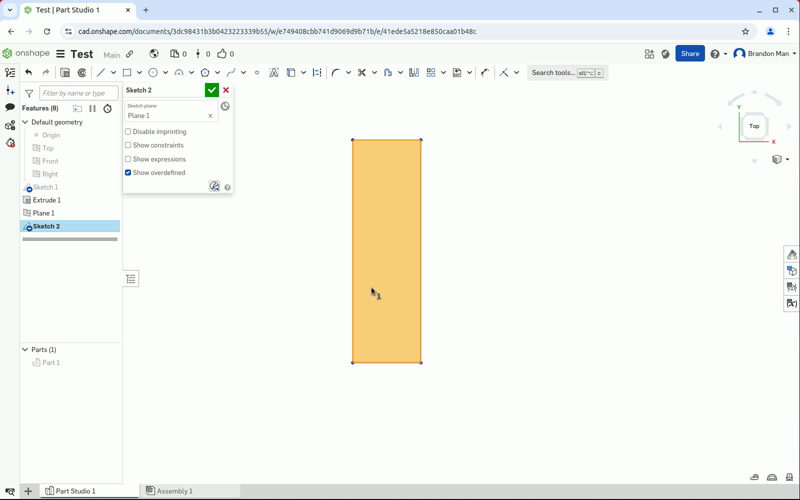
scroll(-6)
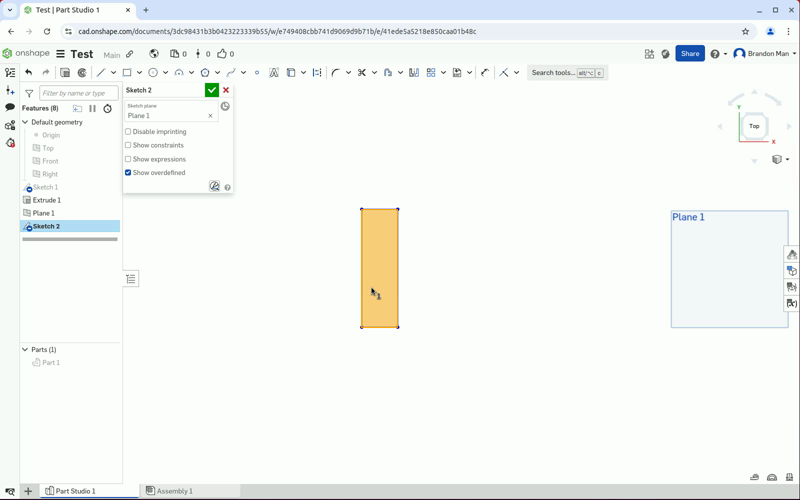
scroll(-6)
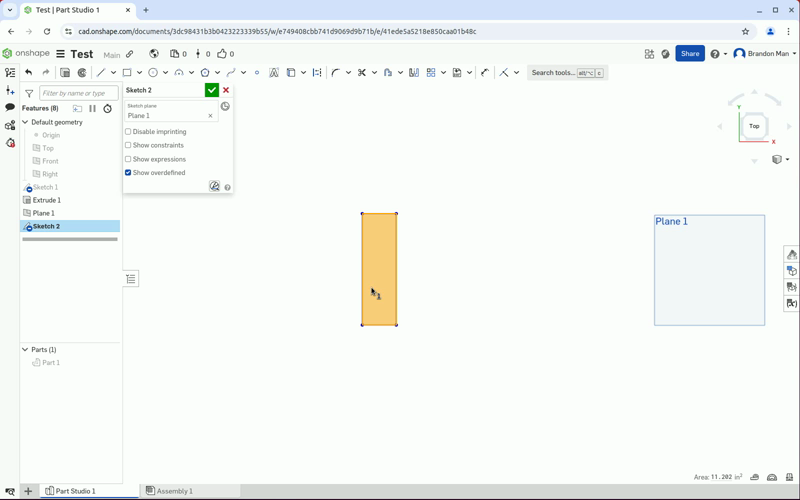
scroll(-6)
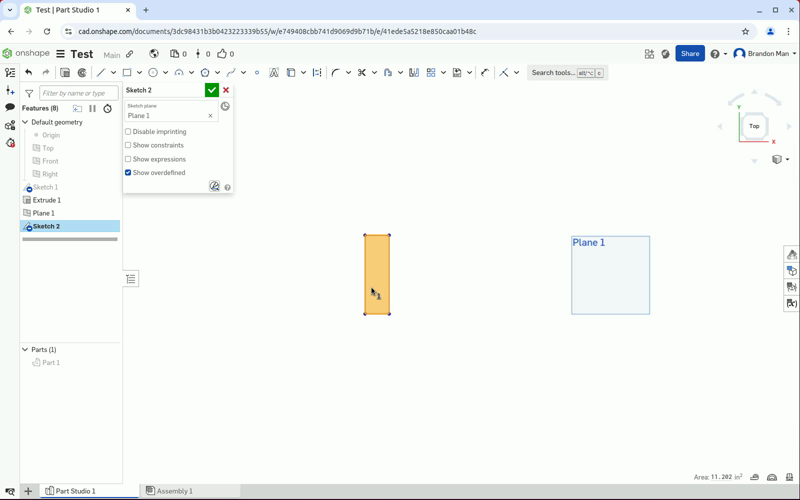
scroll(-6)
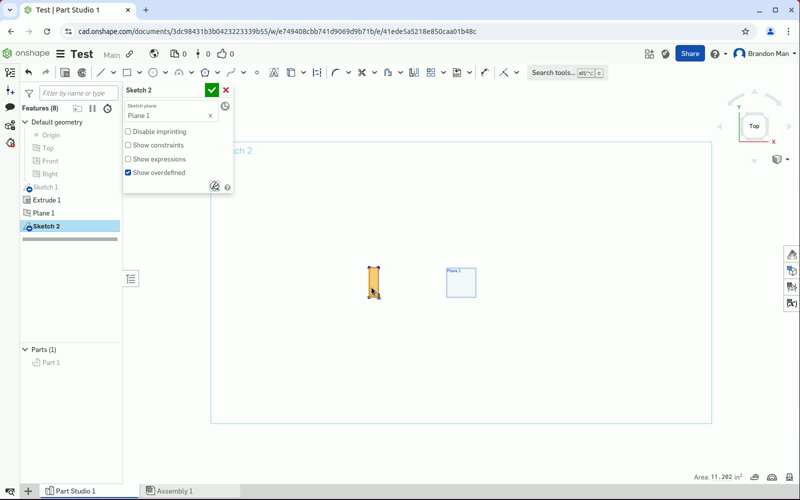
mouse_move(73, 352)
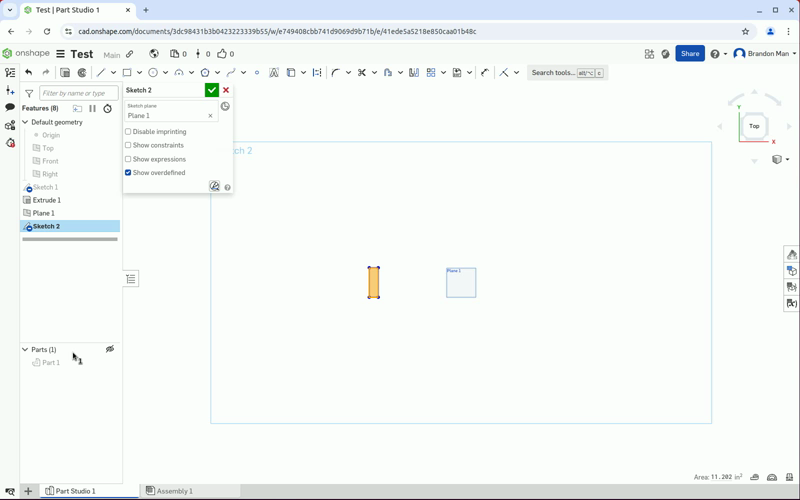
key(shift+y)
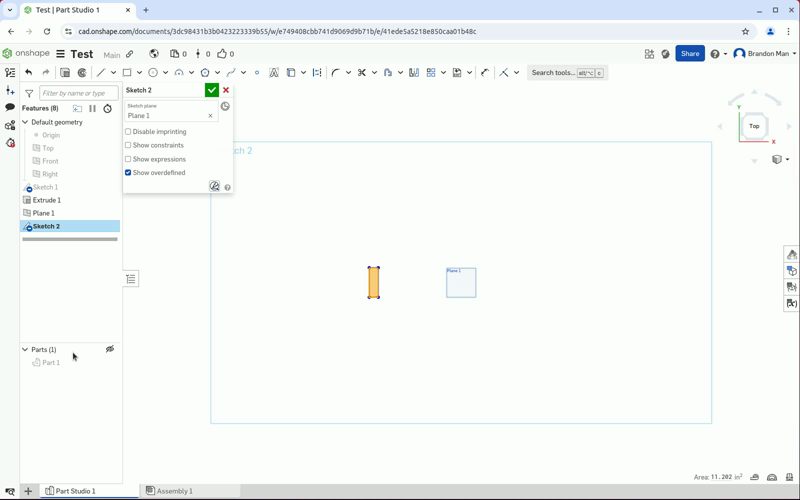
key(shift+e)
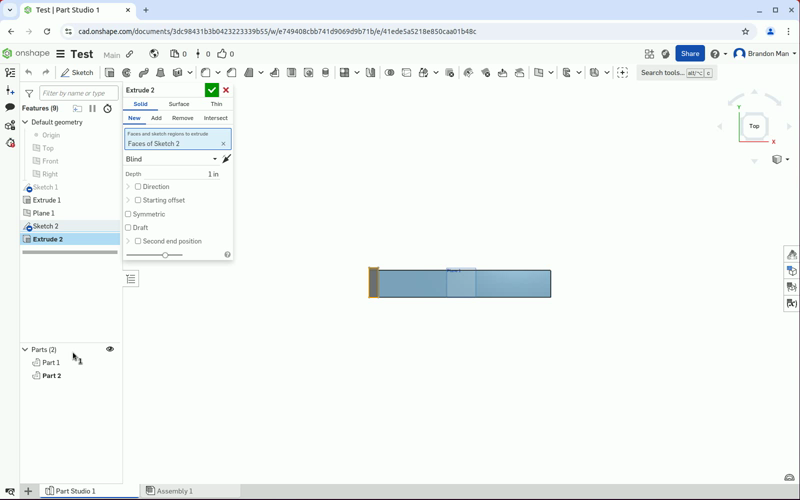
mouse_move(143, 106)
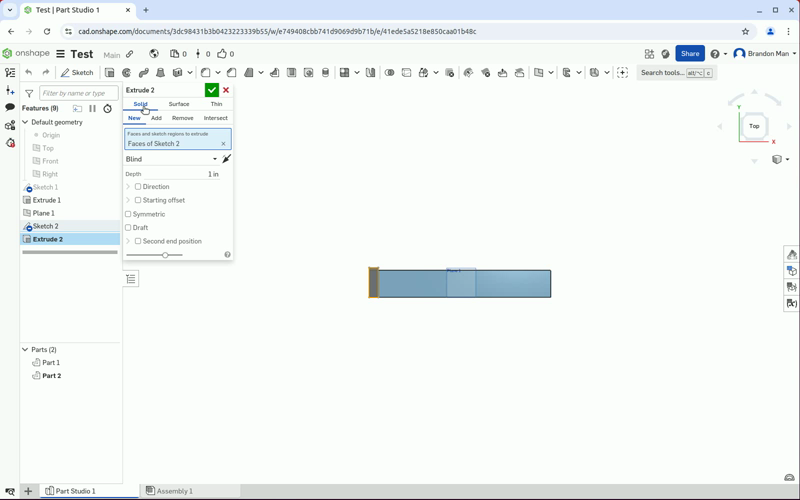
click(143, 106)
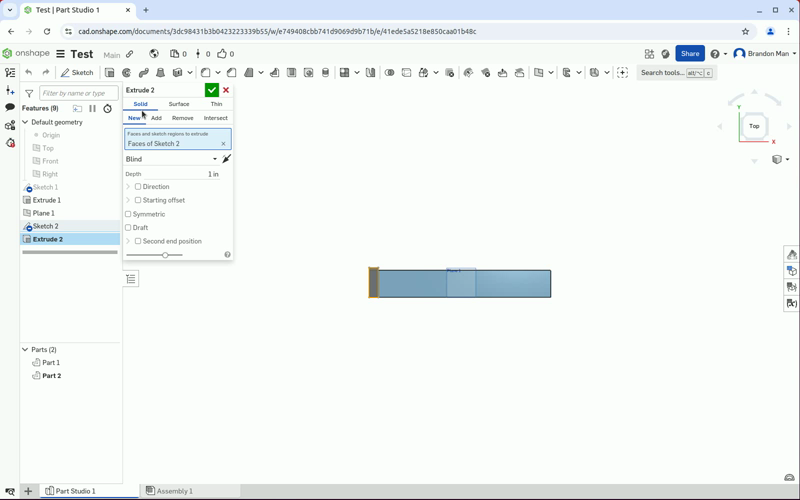
mouse_move(137, 120)
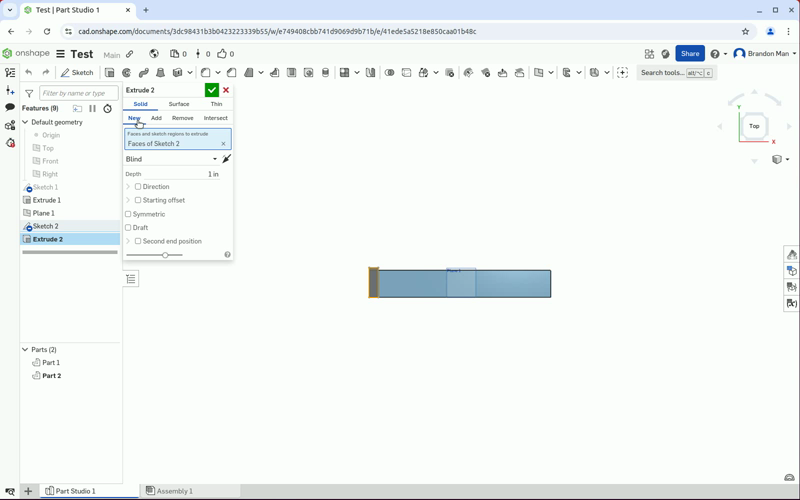
click(137, 120)
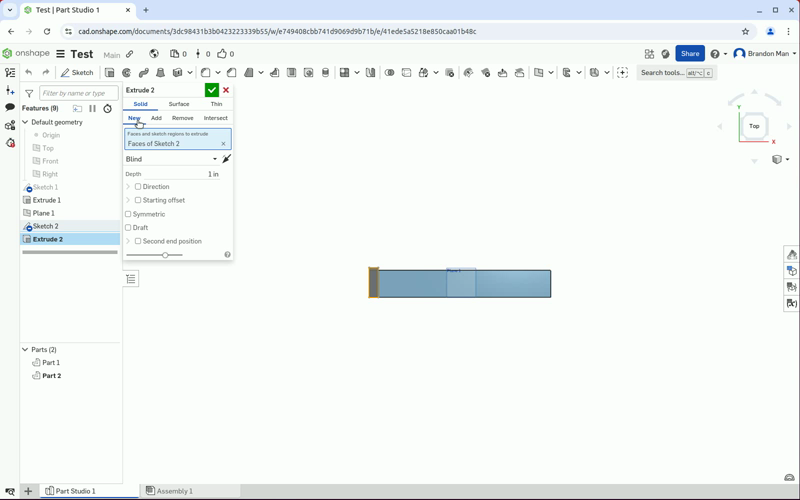
key(tab, 4)
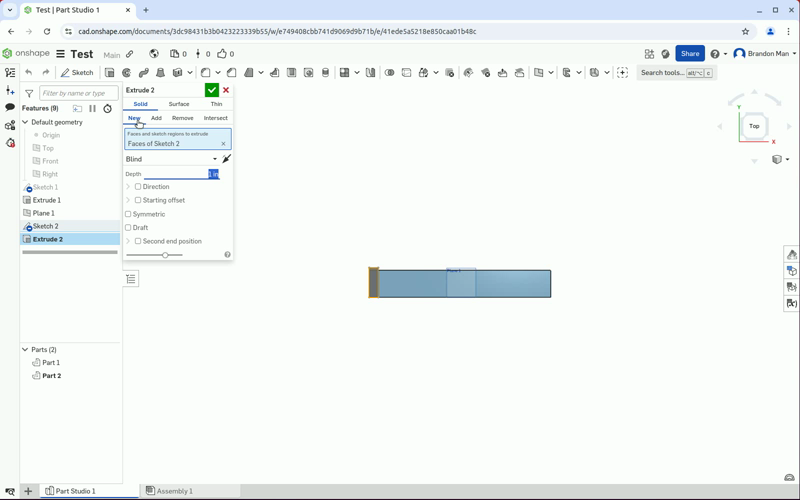
text(11.313)
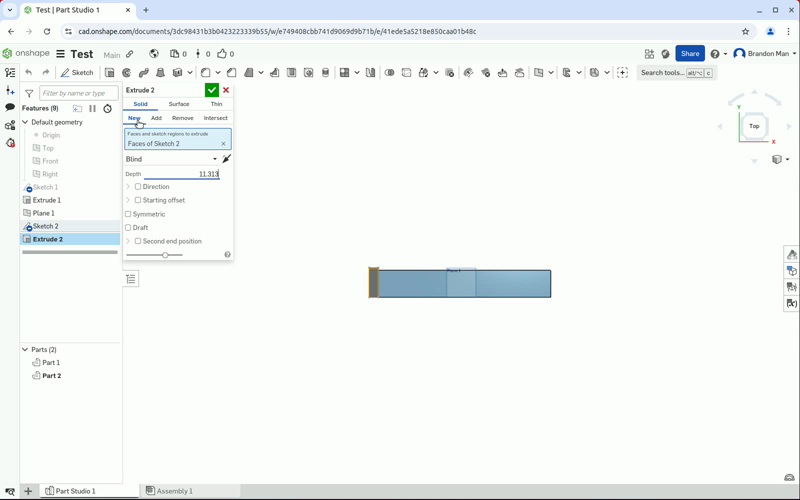
key(enter)
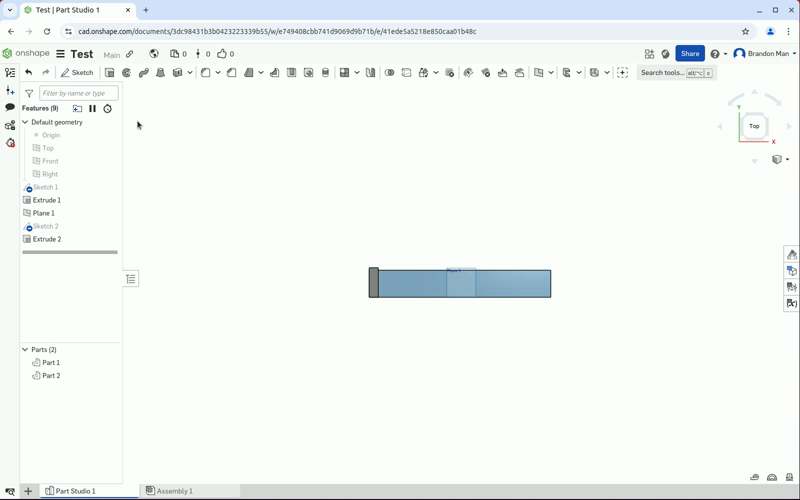
key(shift+h)
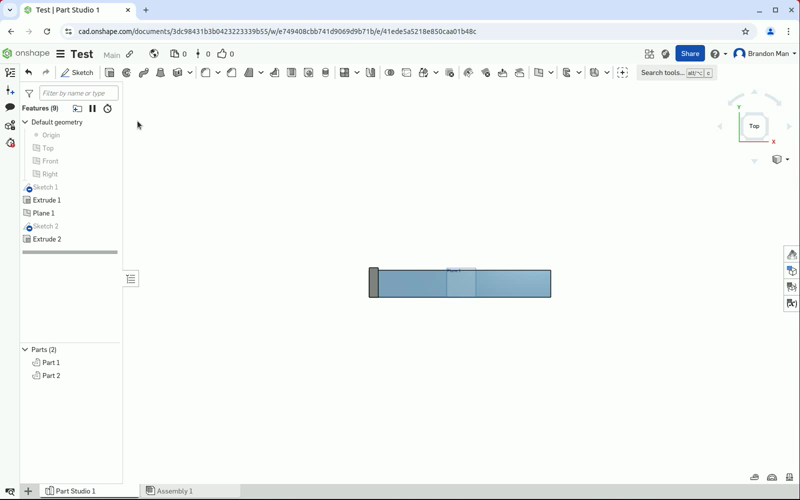
key(shift+h)
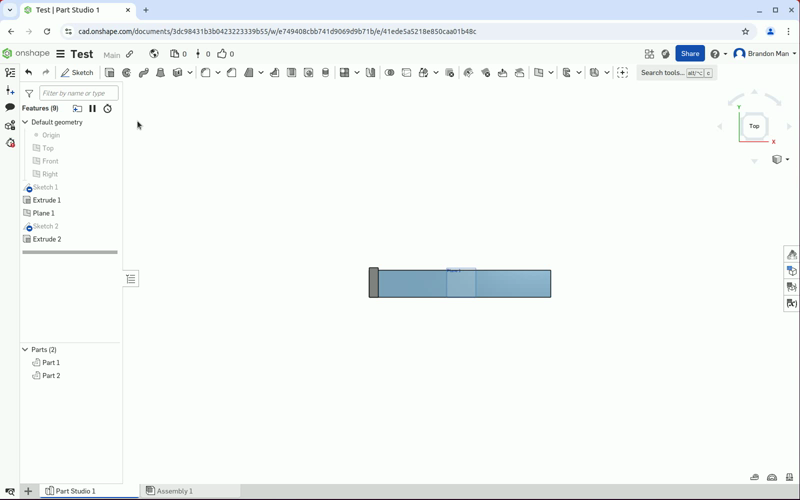
mouse_move(73, 189)
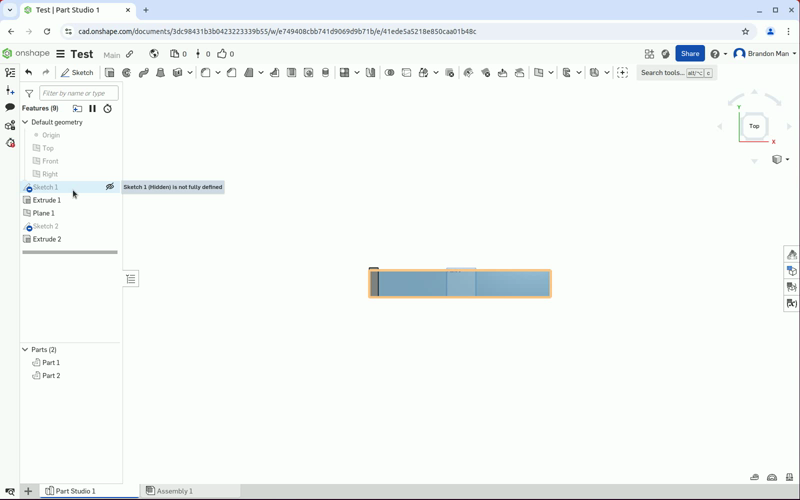
click(73, 189)
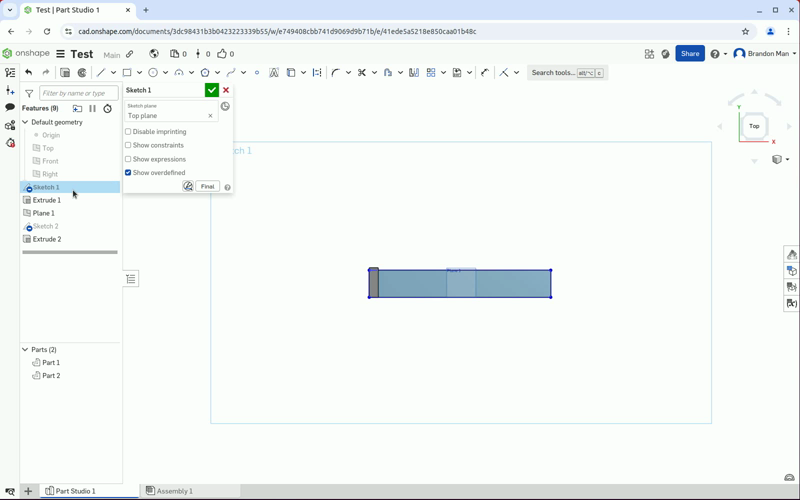
mouse_move(229, 92)
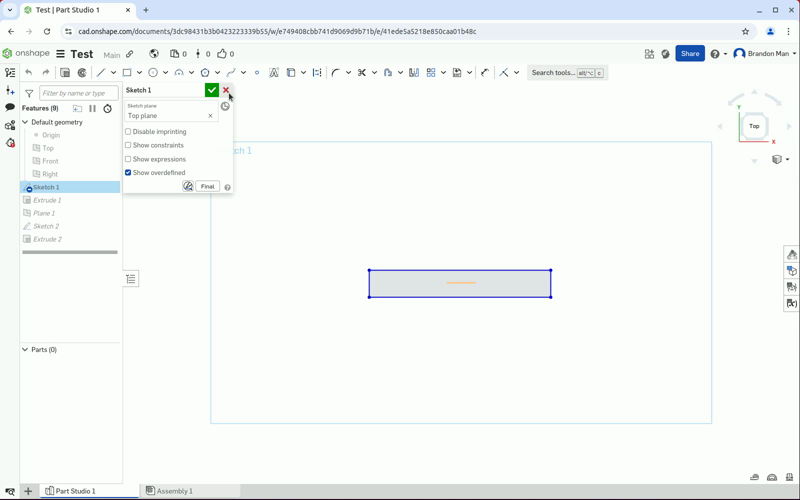
click(229, 92)
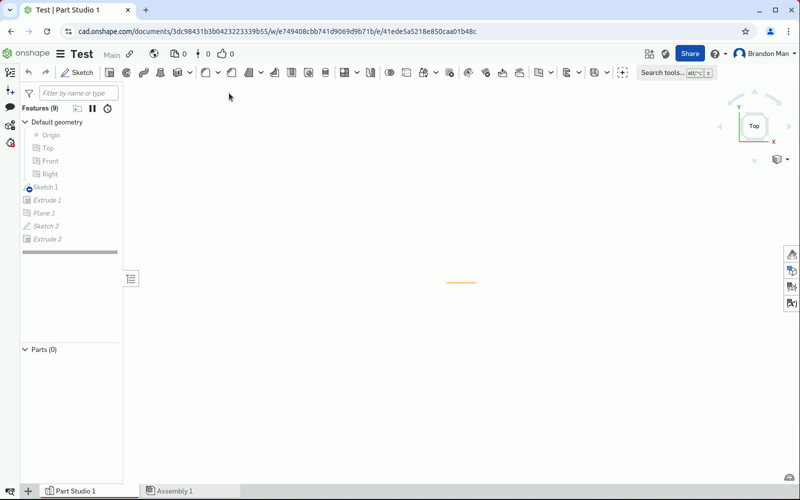
key(shift+s)
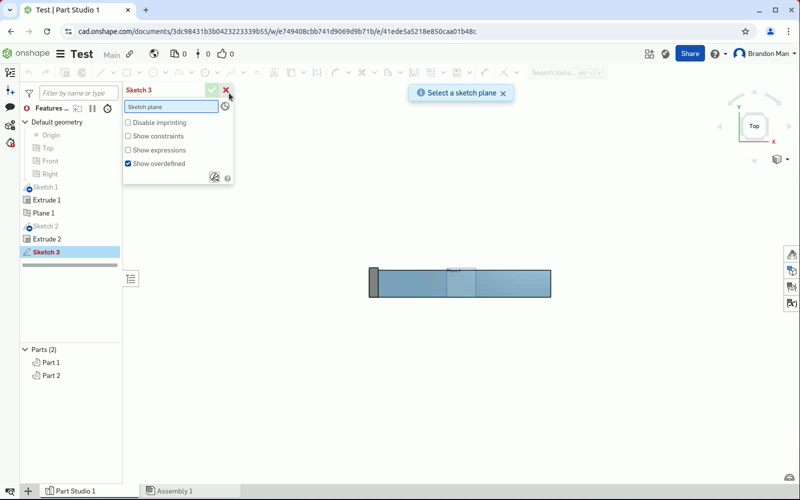
mouse_move(73, 215)
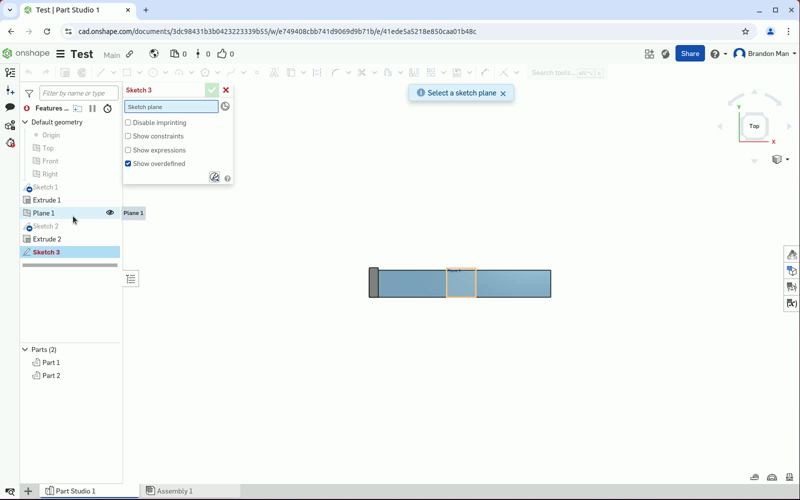
click(73, 215)
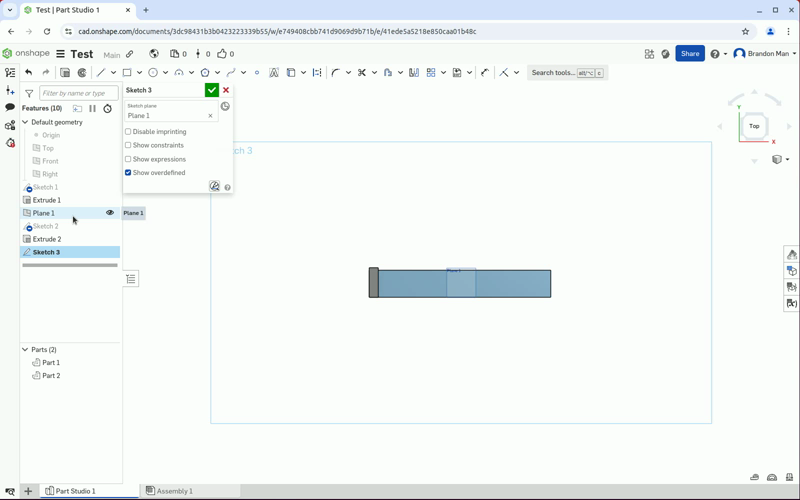
mouse_move(73, 352)
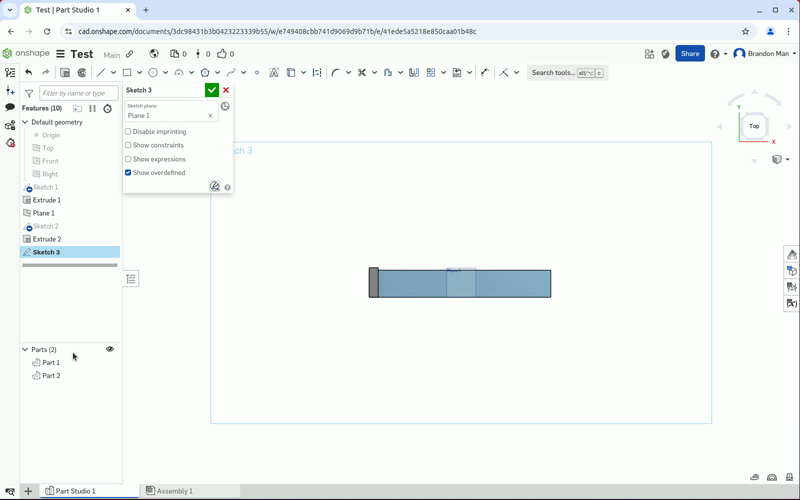
key(y)
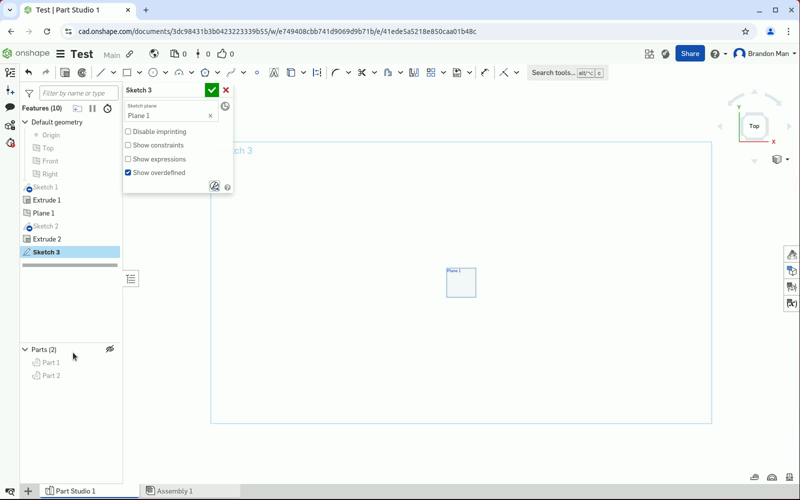
key(l)
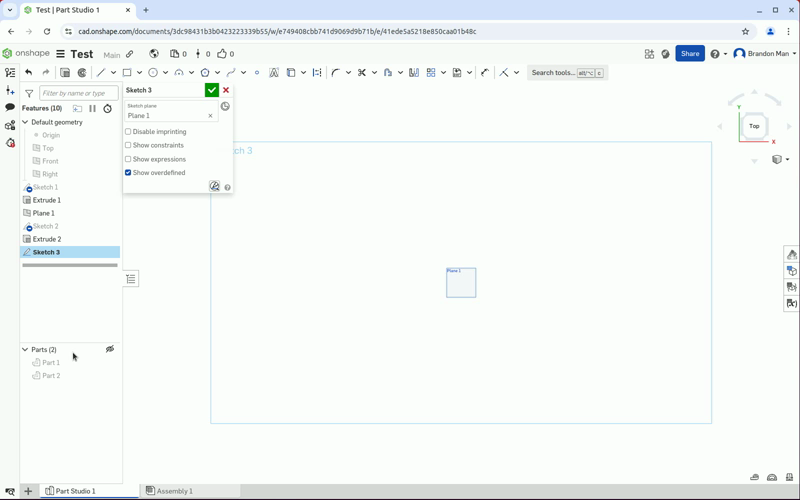
key_down(shift)
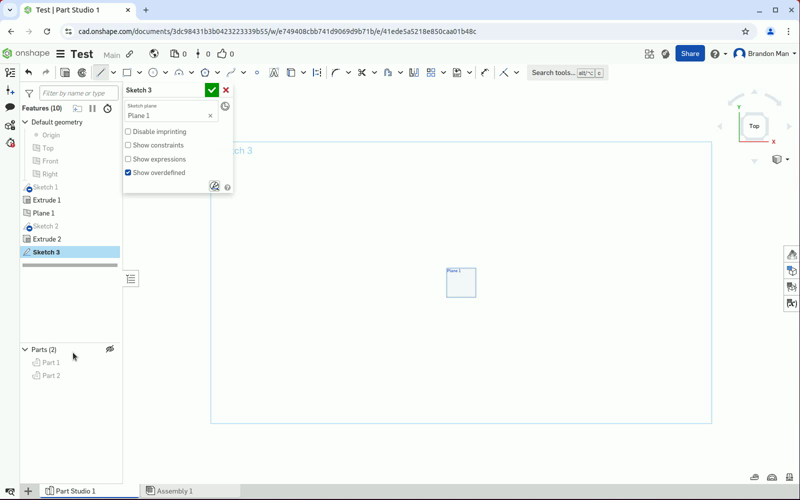
mouse_move(543, 297)
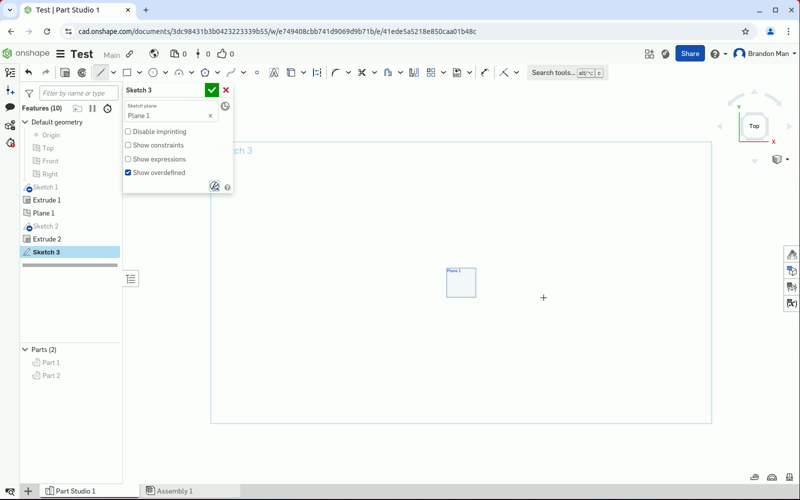
click(543, 297)
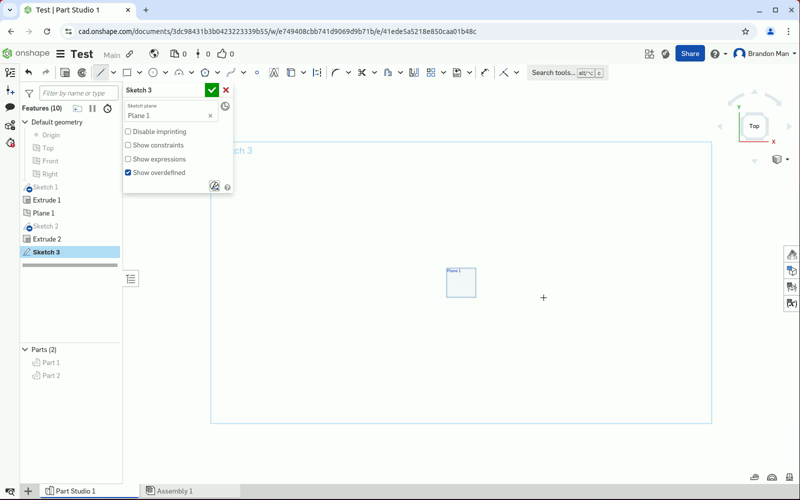
key_up(shift)
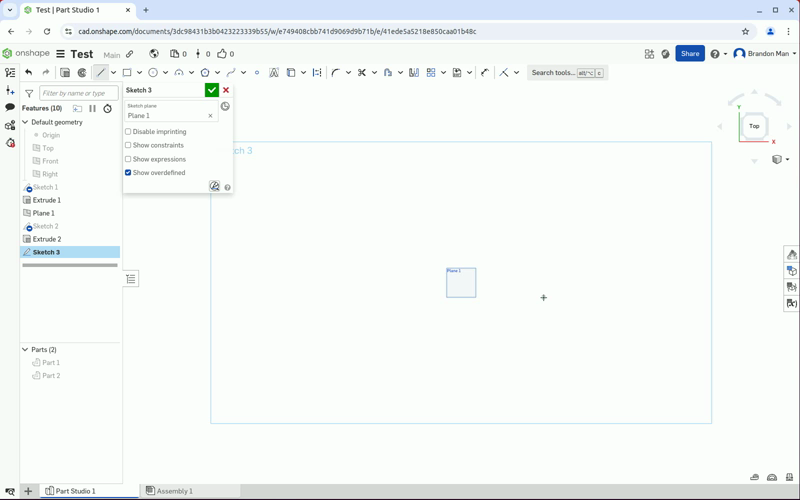
key_down(shift)
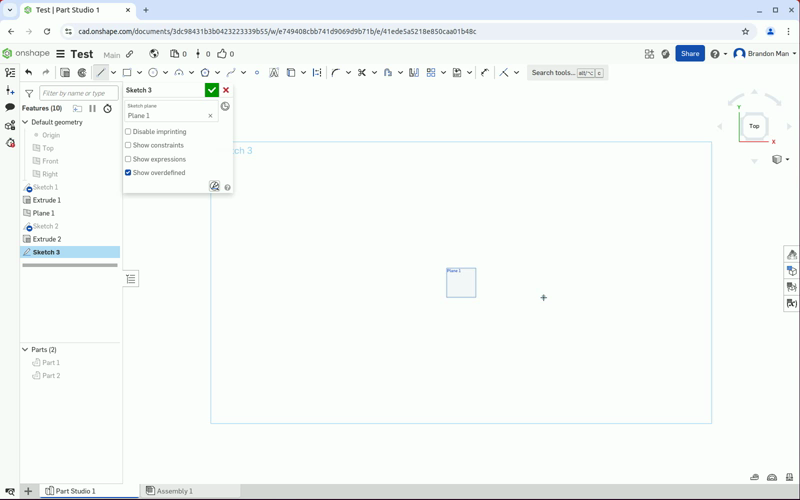
mouse_move(573, 297)
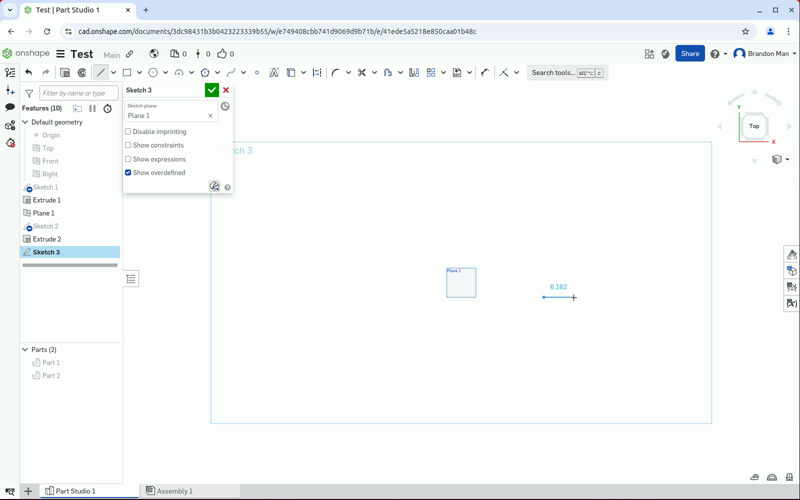
mouse_move(552, 297)
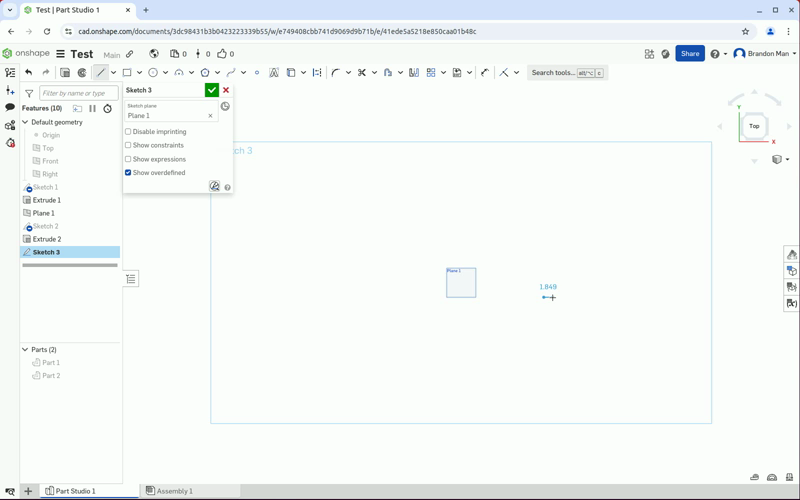
click(552, 297)
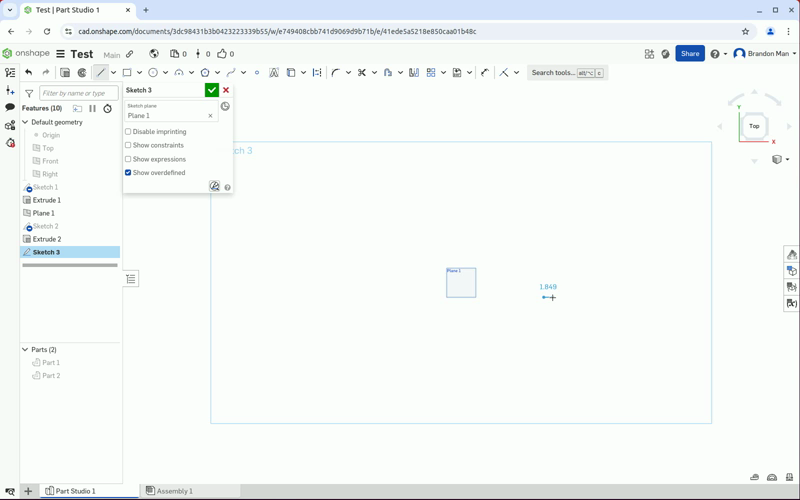
key_up(shift)
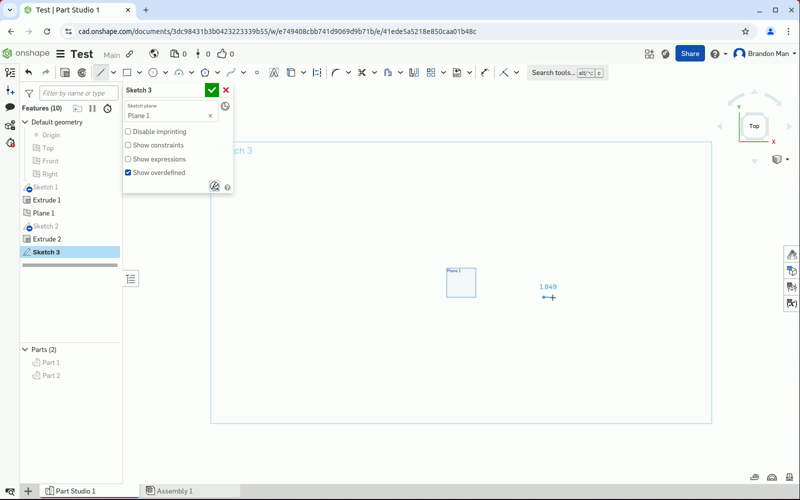
key_down(shift)
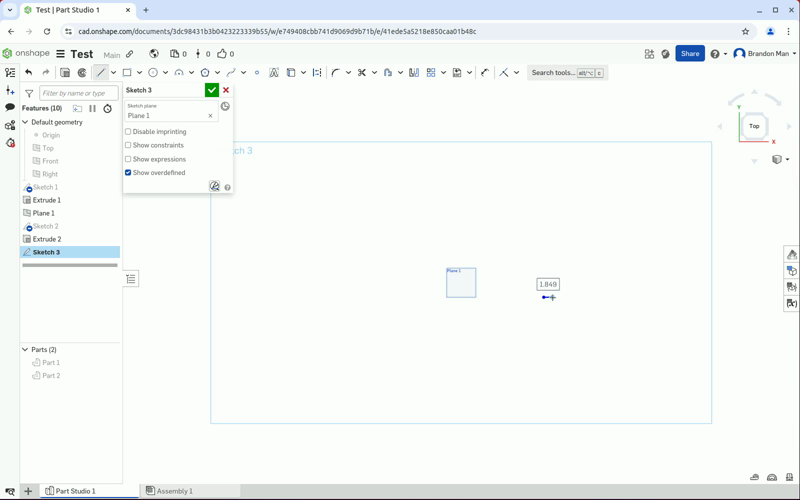
mouse_move(582, 297)
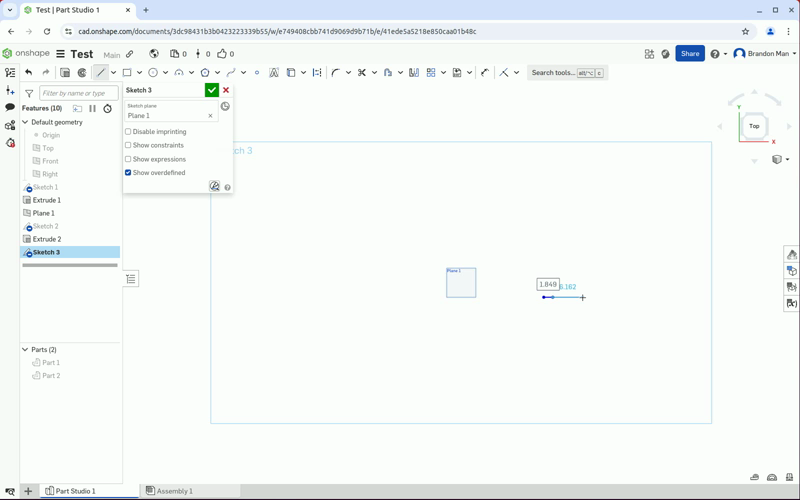
mouse_move(552, 267)
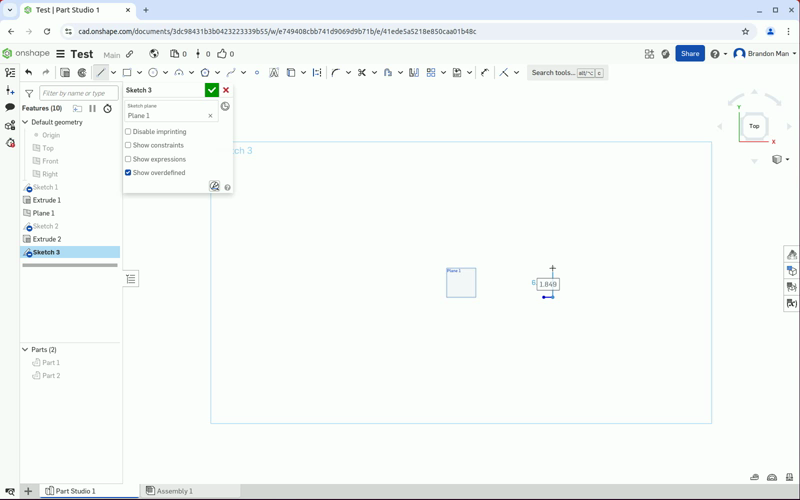
click(552, 267)
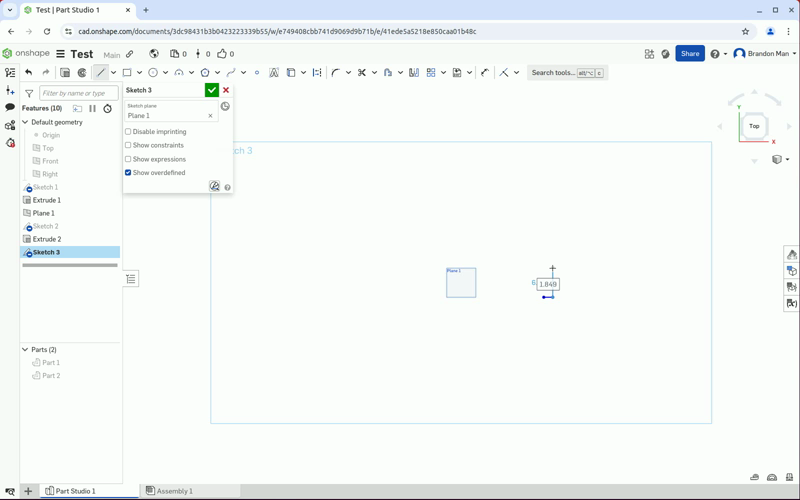
key_up(shift)
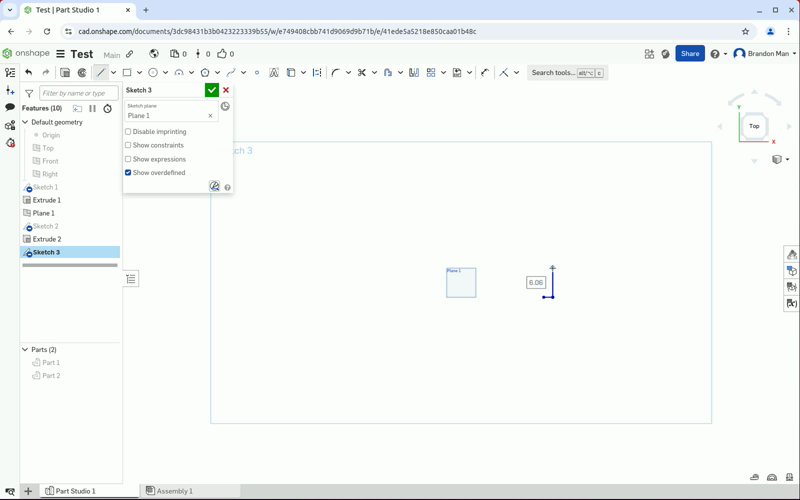
key_down(shift)
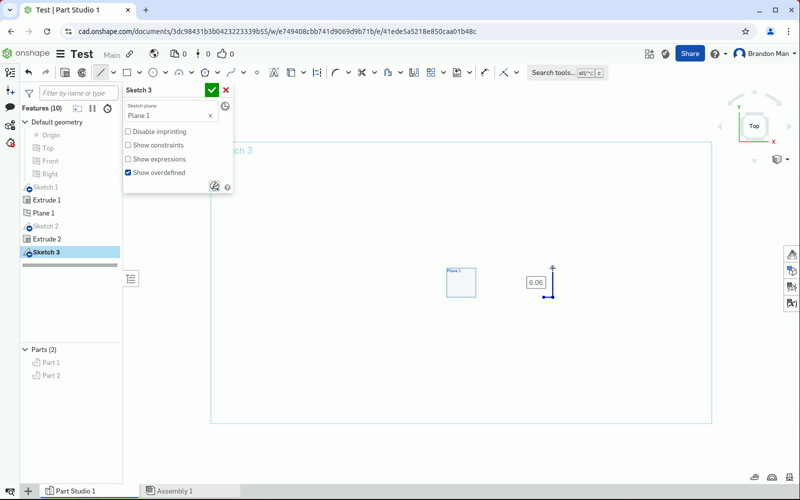
mouse_move(582, 267)
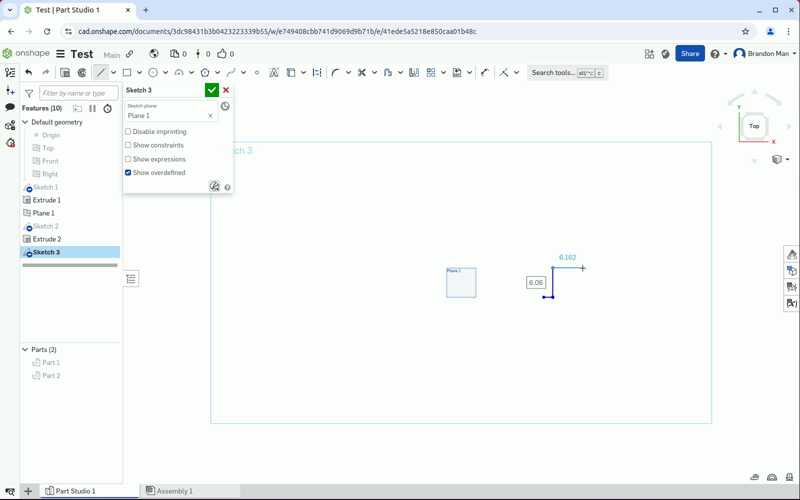
mouse_move(543, 267)
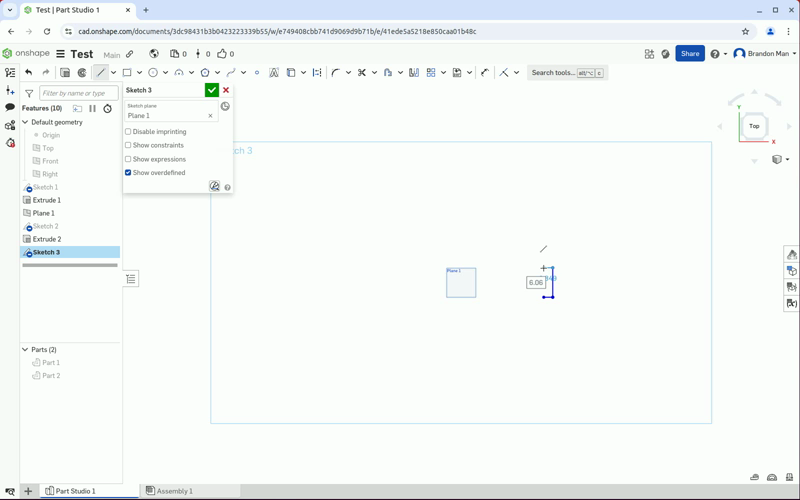
click(543, 267)
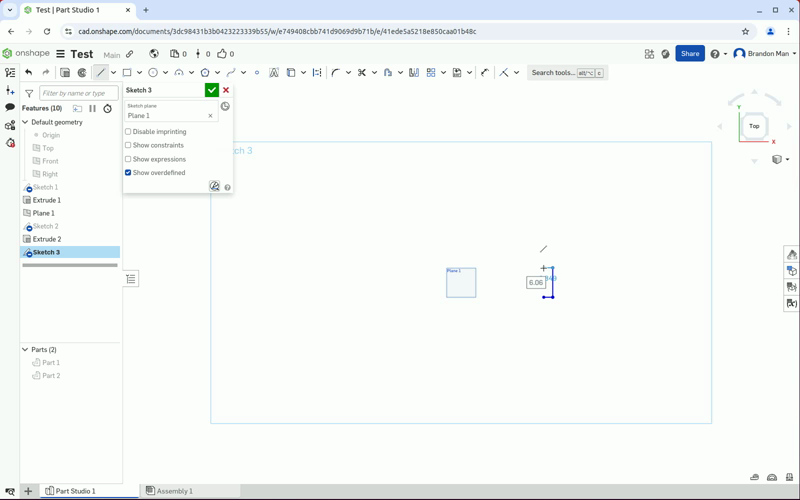
key_up(shift)
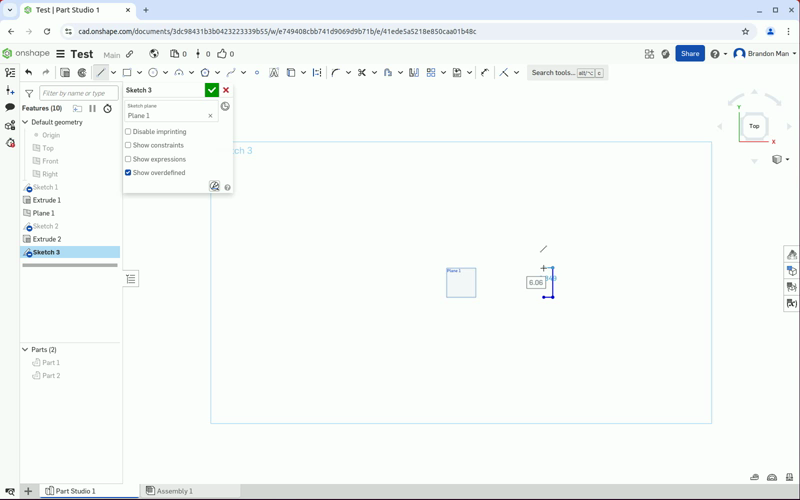
mouse_move(573, 267)
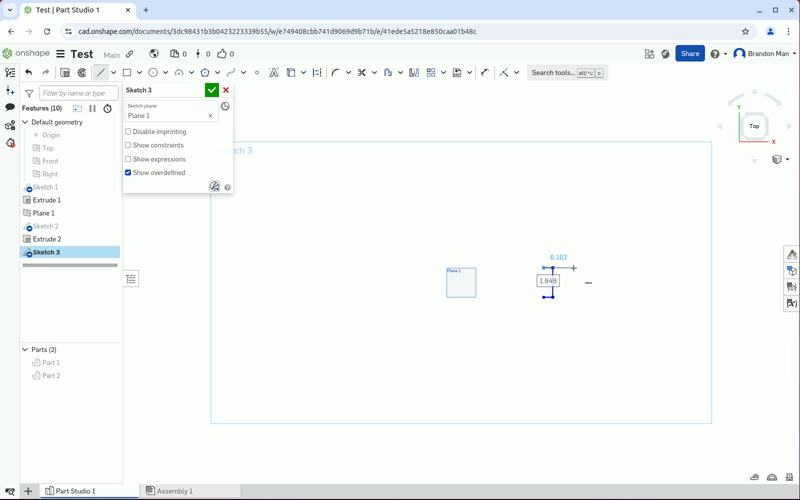
key_down(shift)
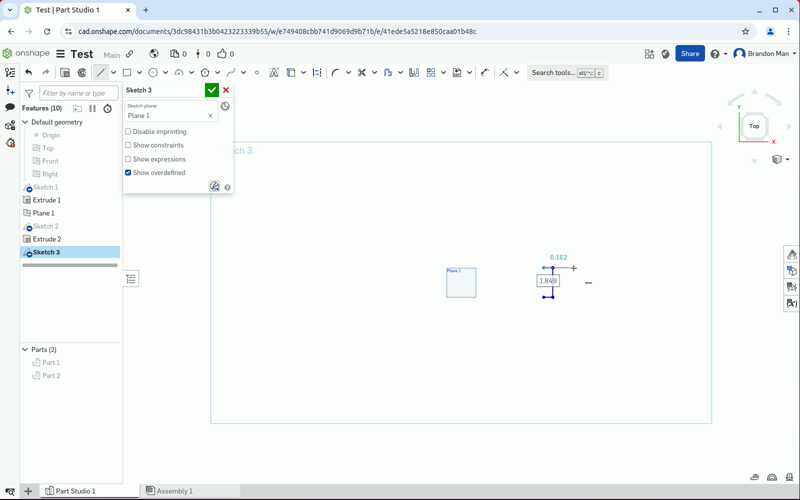
mouse_move(543, 297)
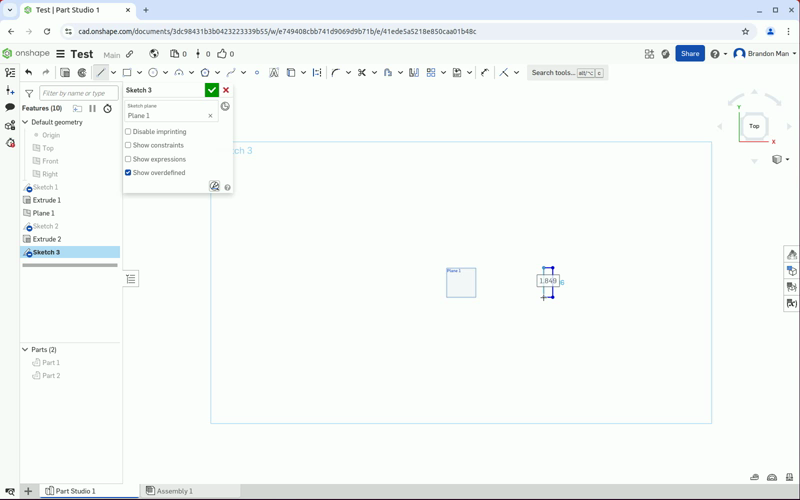
key_up(shift)
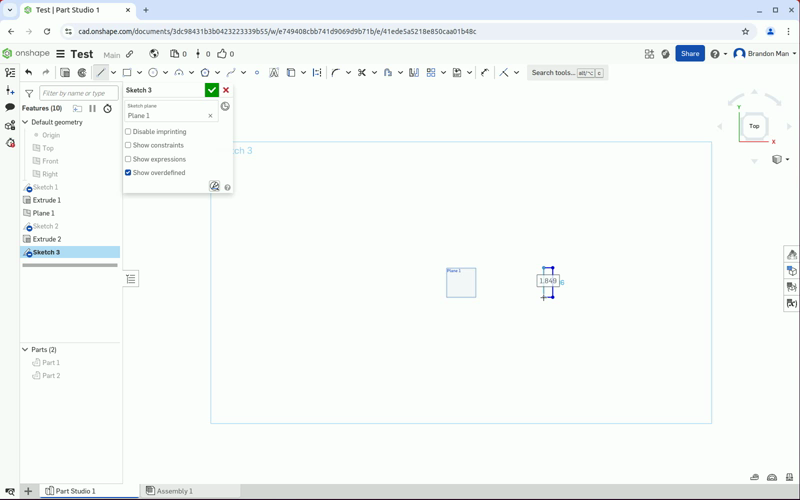
click(543, 297)
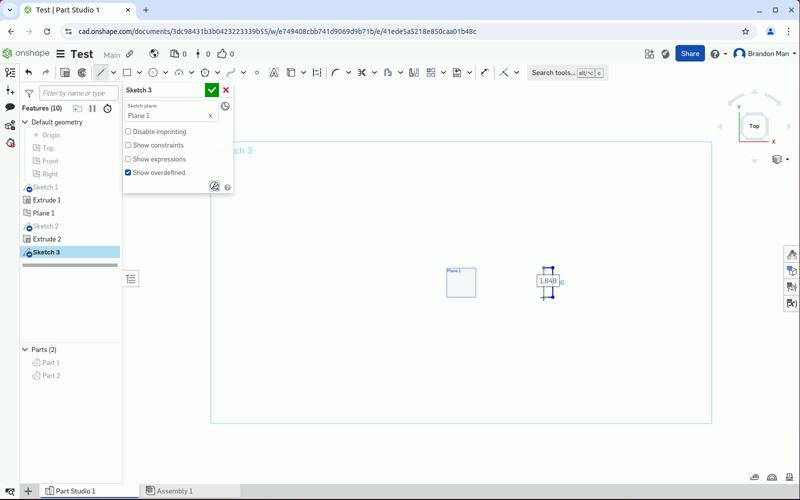
key(esc)
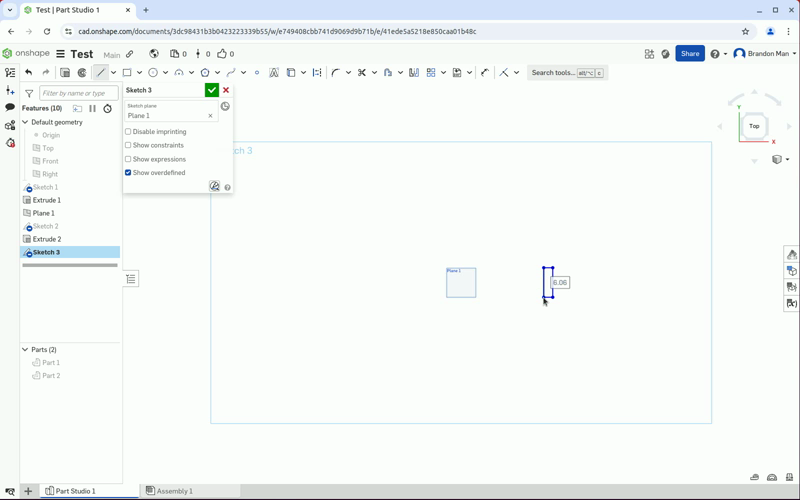
mouse_move(544, 286)
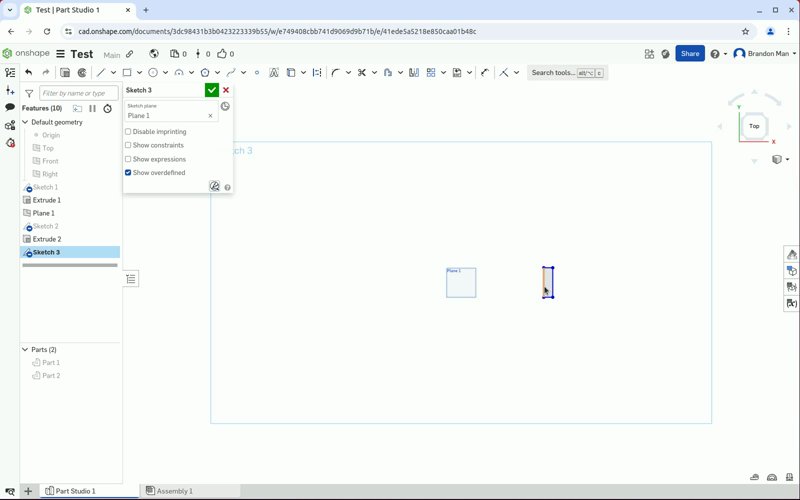
scroll(6)
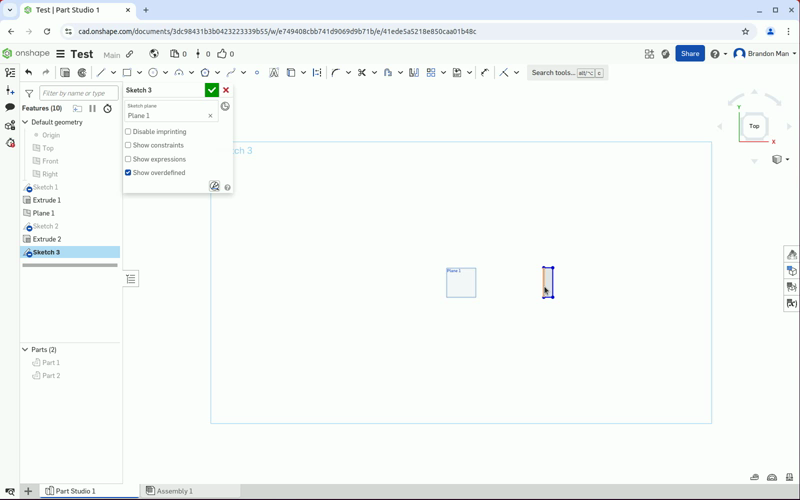
scroll(6)
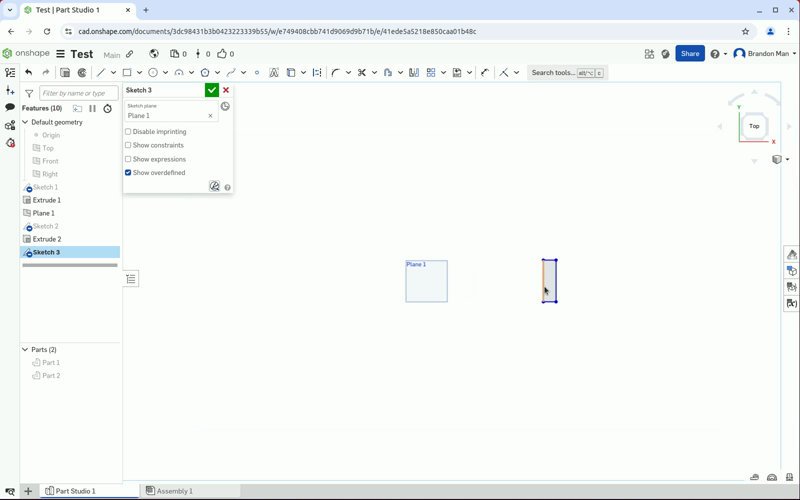
scroll(6)
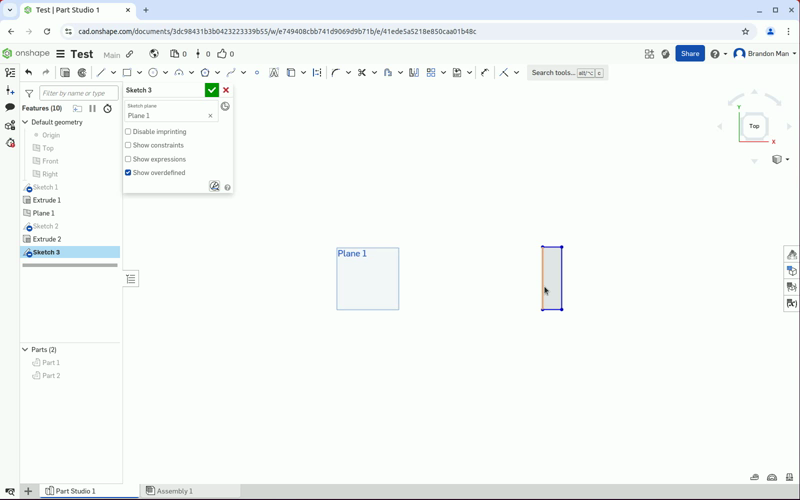
scroll(6)
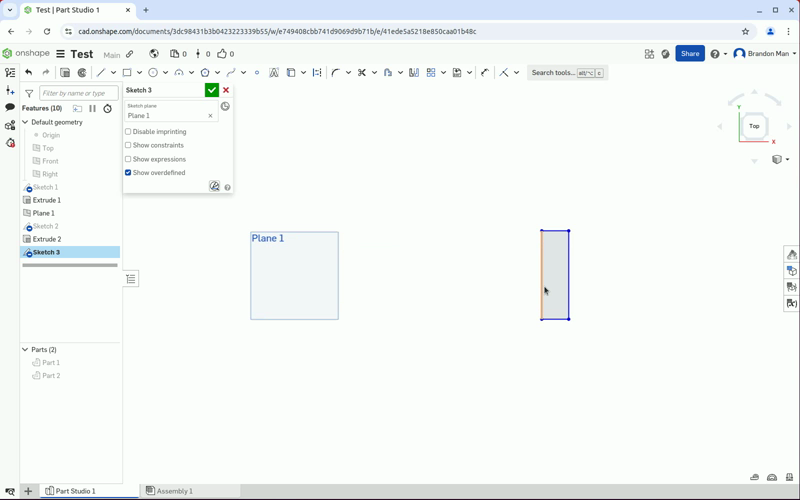
scroll(6)
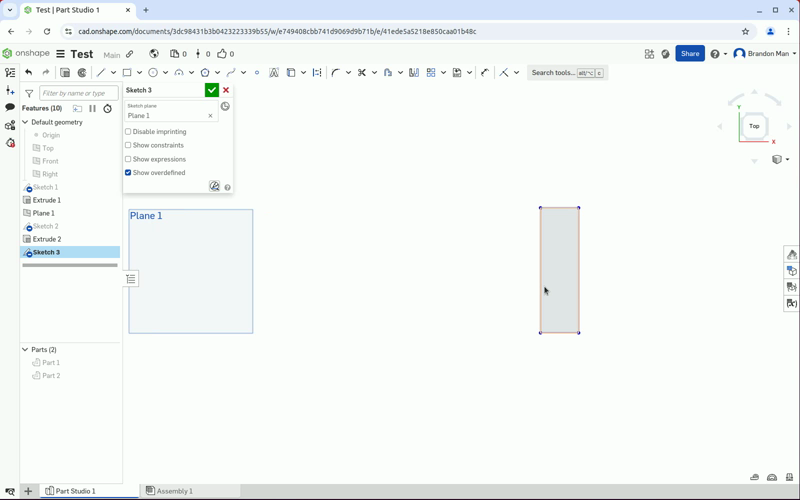
scroll(6)
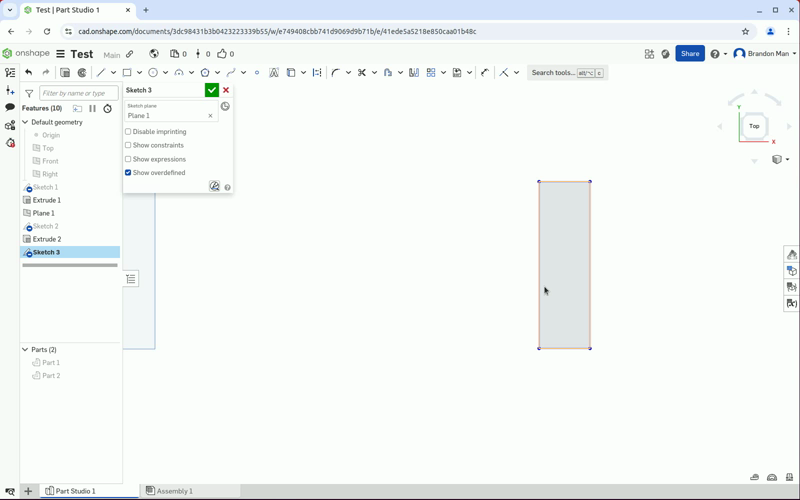
scroll(6)
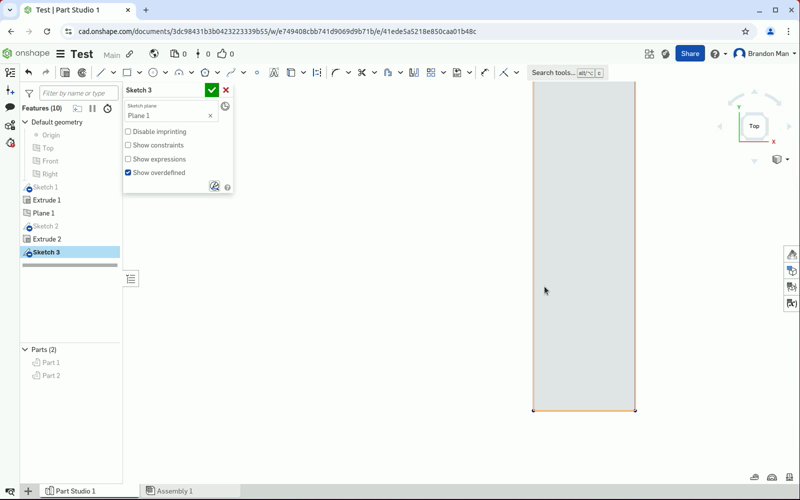
click(544, 286)
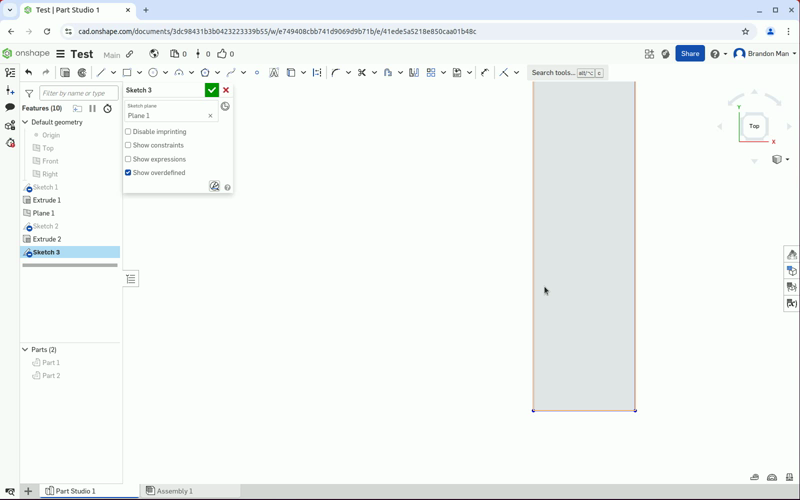
scroll(-6)
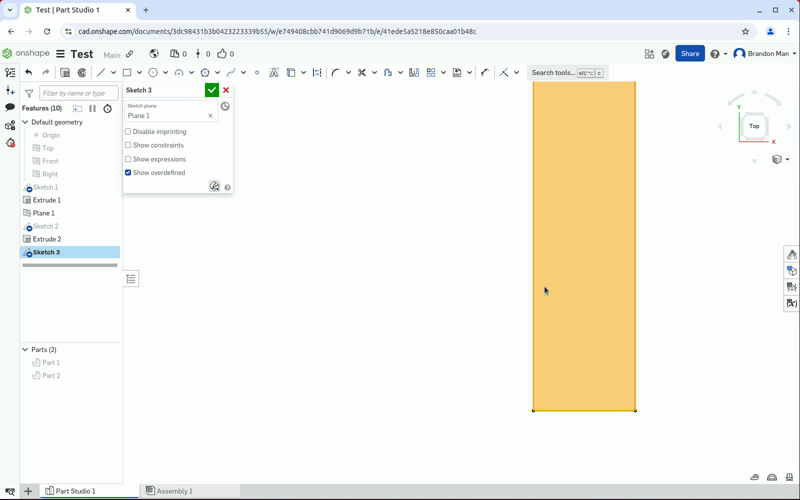
scroll(-6)
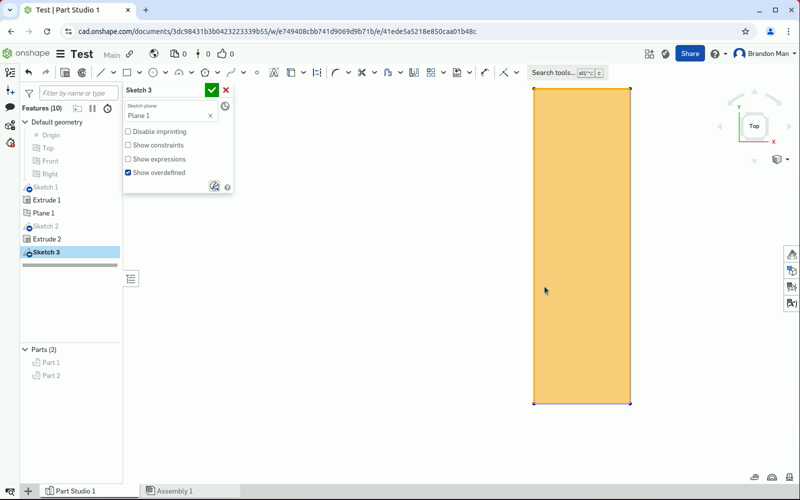
scroll(-6)
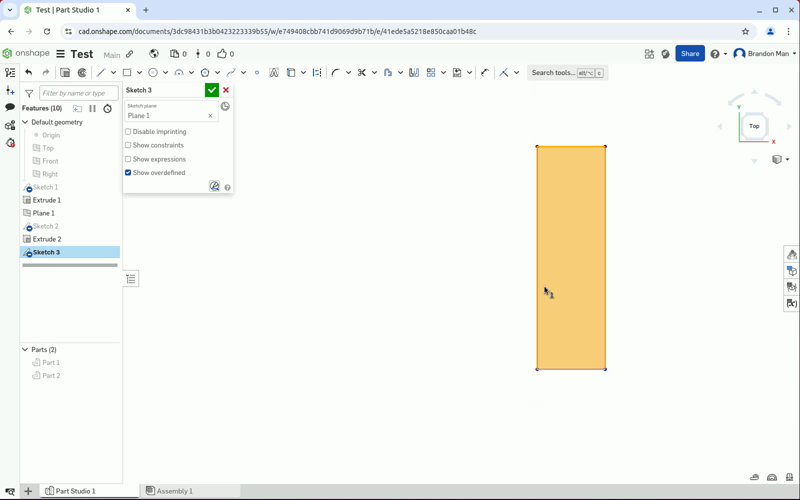
scroll(-6)
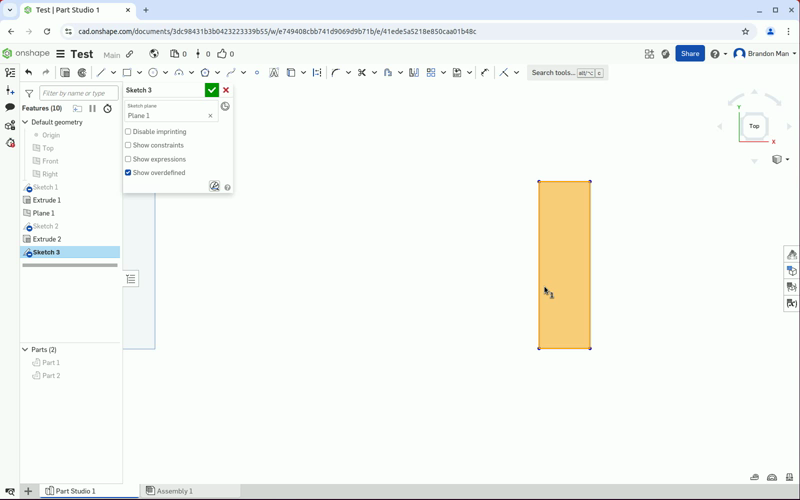
scroll(-6)
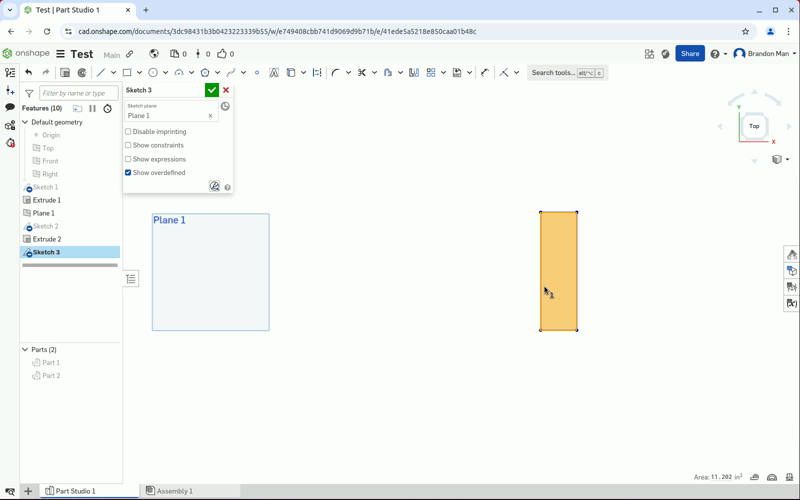
scroll(-6)
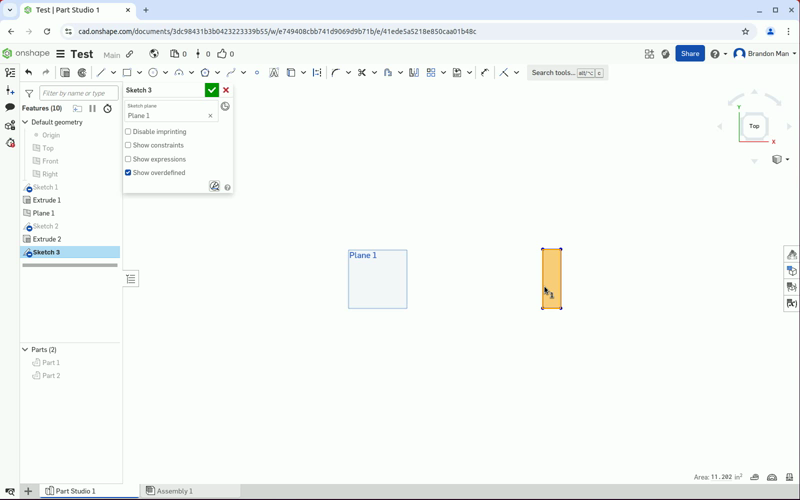
scroll(-6)
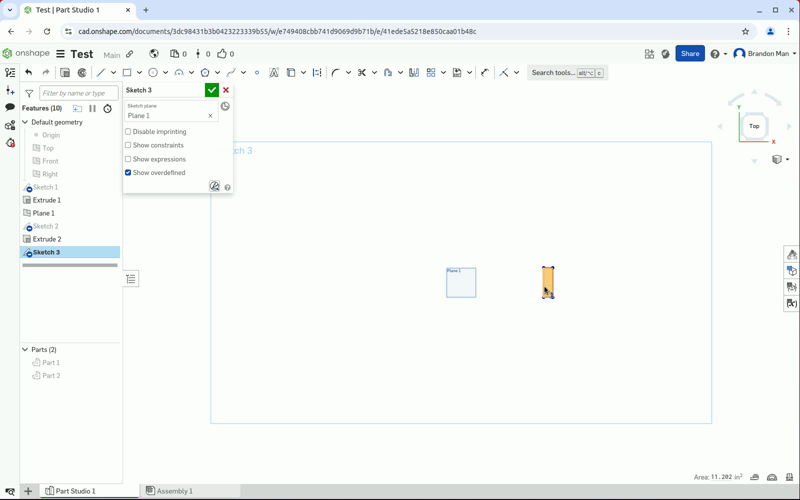
mouse_move(73, 352)
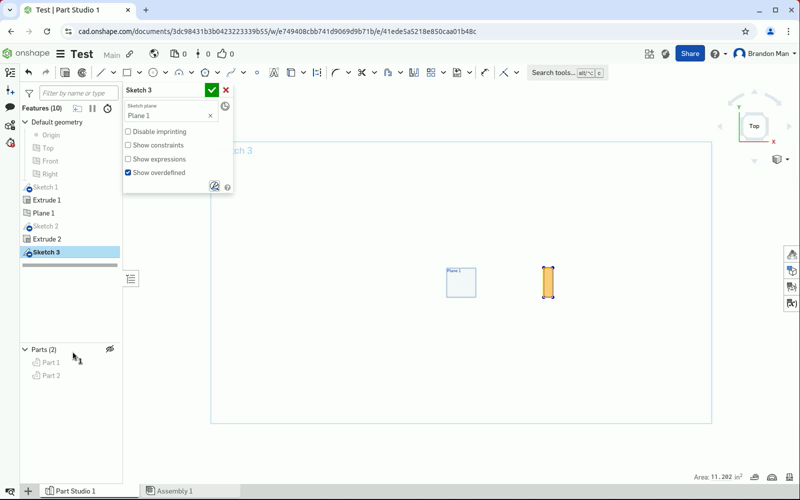
key(shift+y)
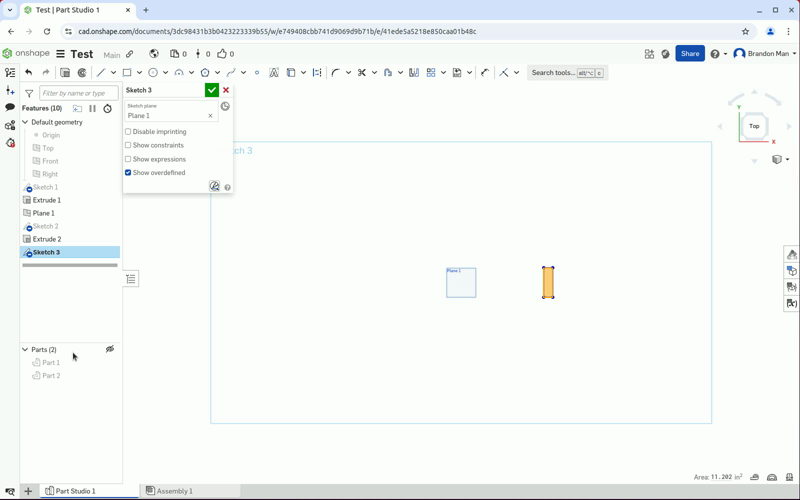
key(shift+e)
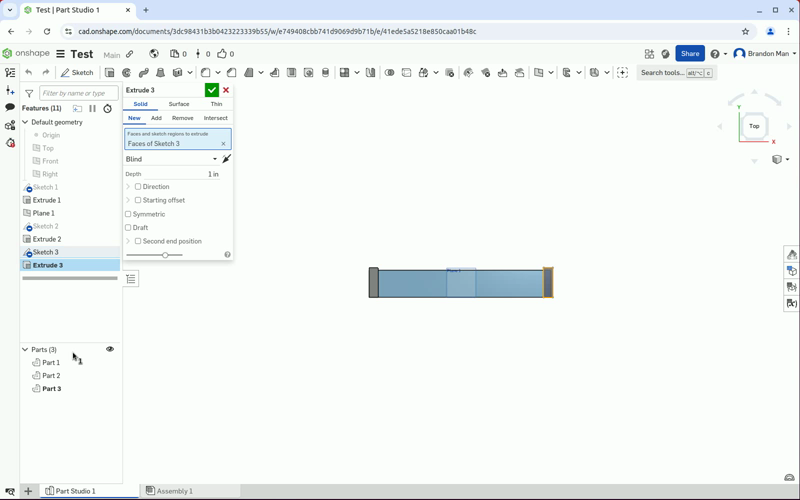
mouse_move(143, 106)
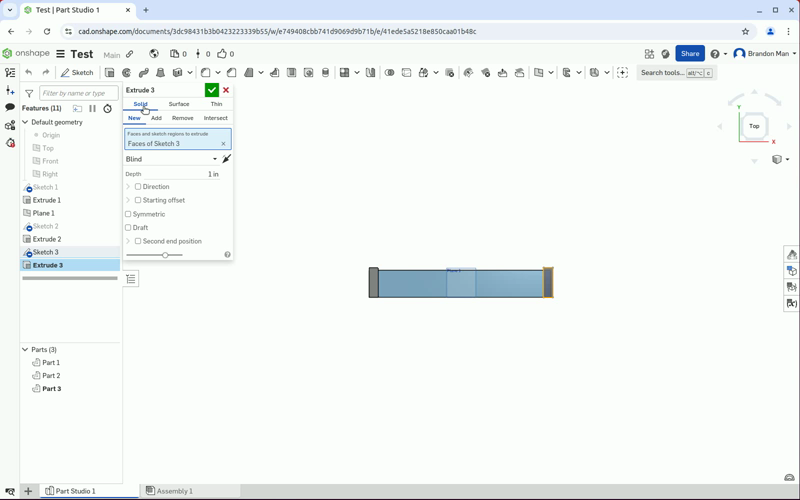
click(143, 106)
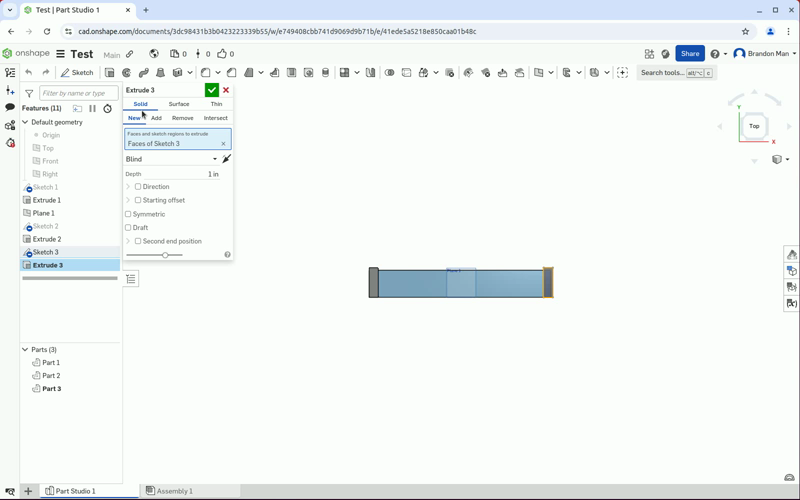
mouse_move(137, 120)
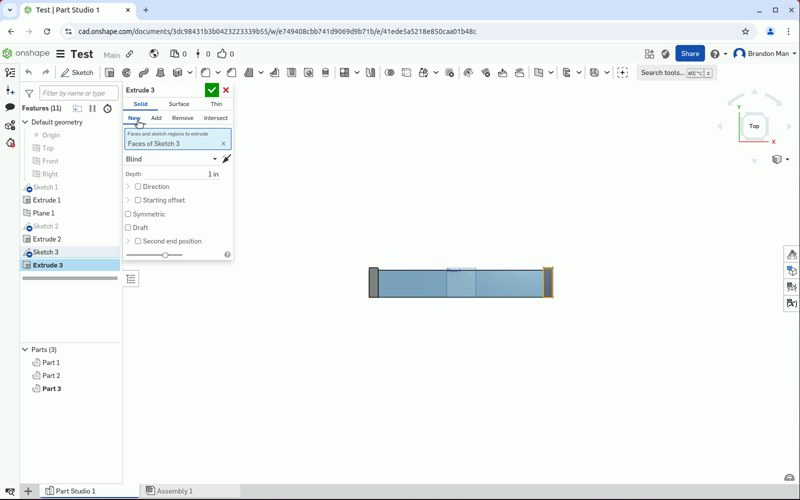
click(137, 120)
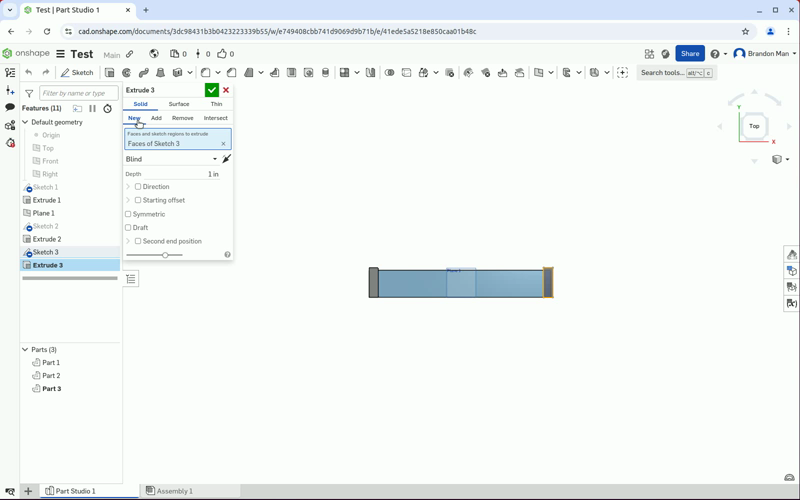
key(tab, 4)
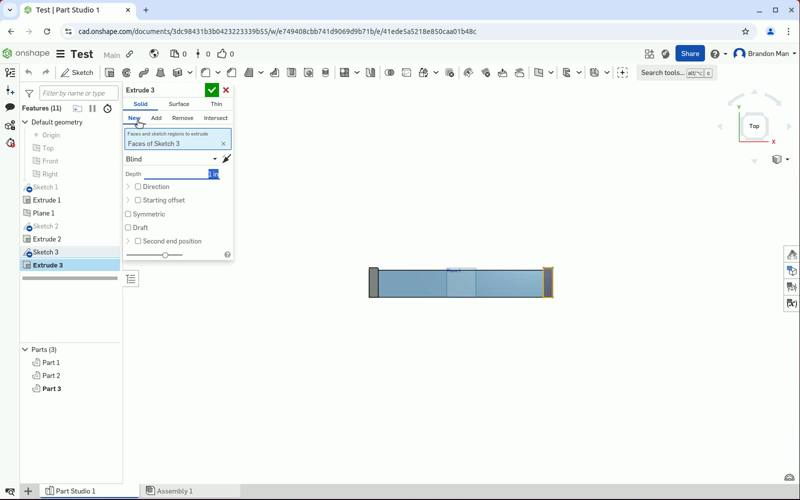
text(11.313)
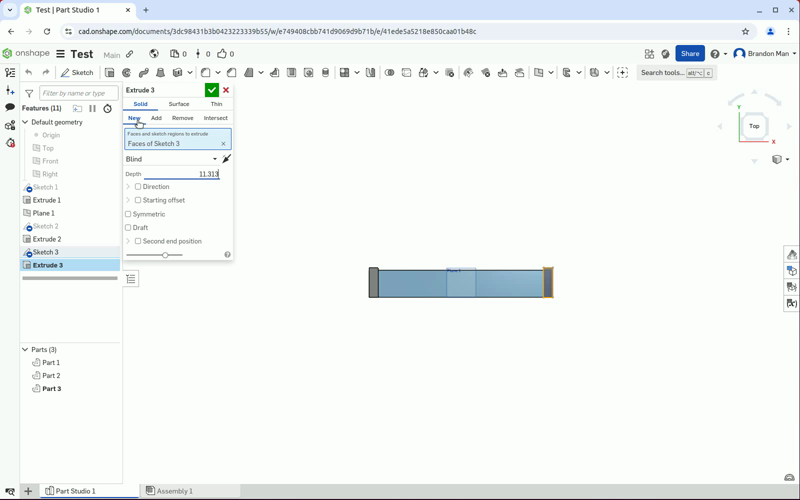
key(enter)
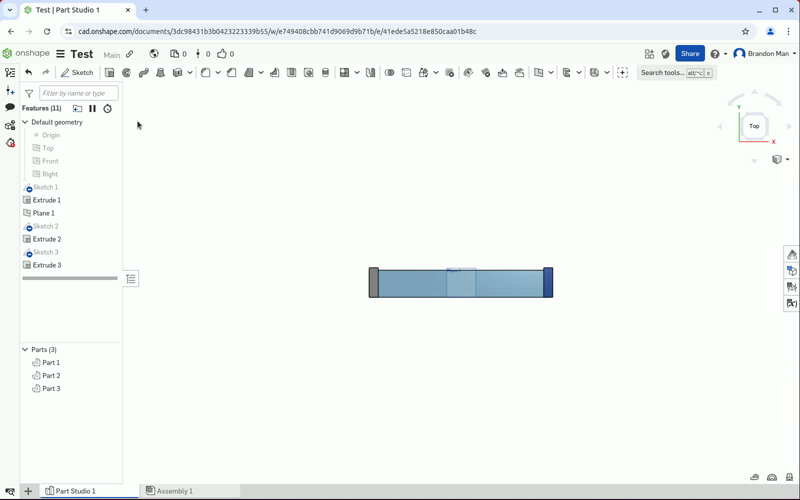
key(shift+h)
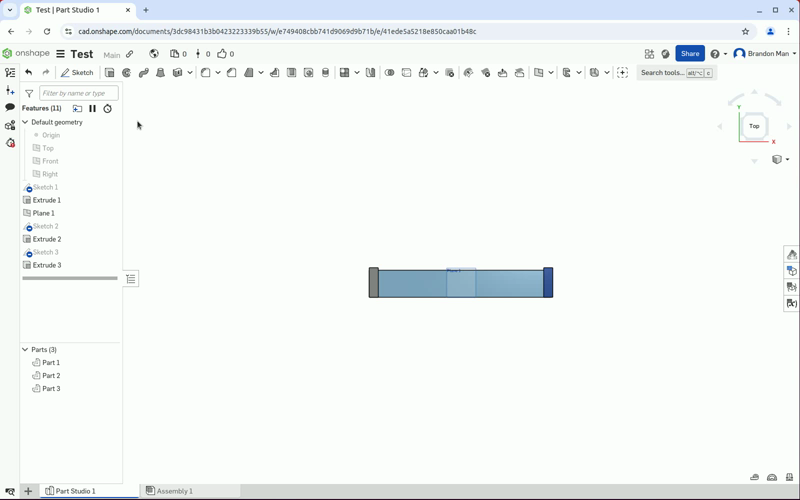
key(shift+h)
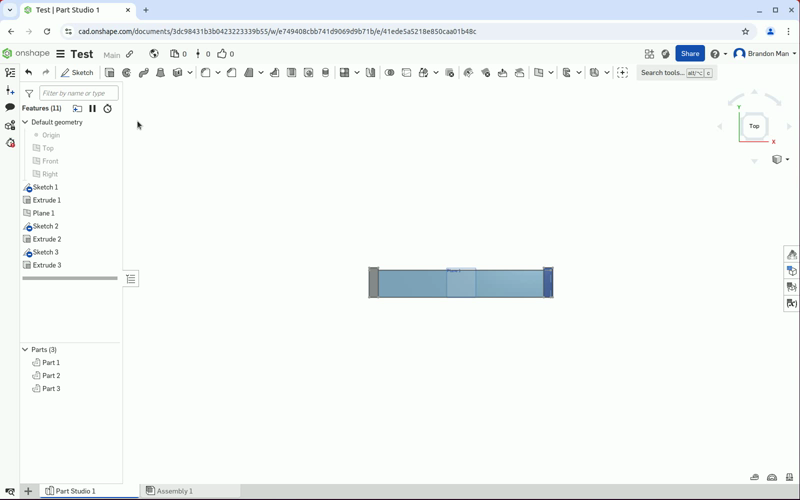
key(shift+7)
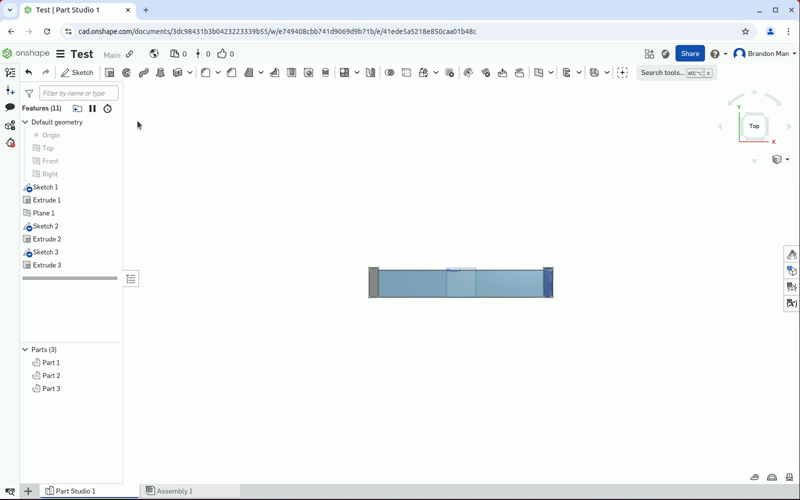
key(up, 3)
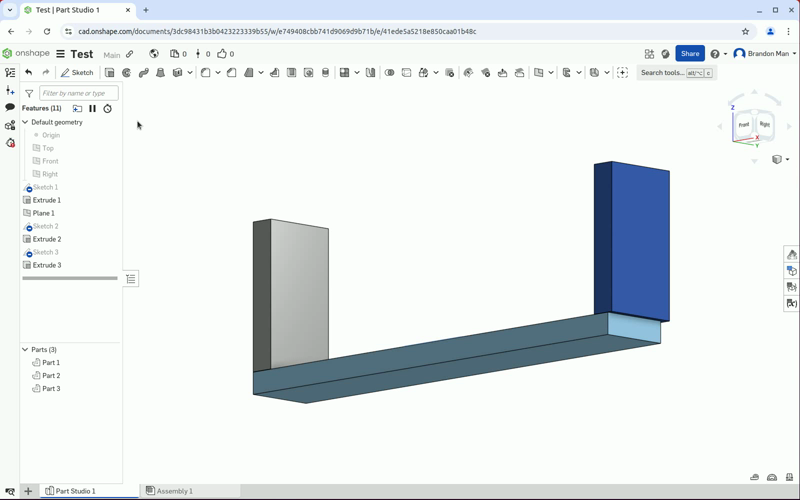
key(left, 3)
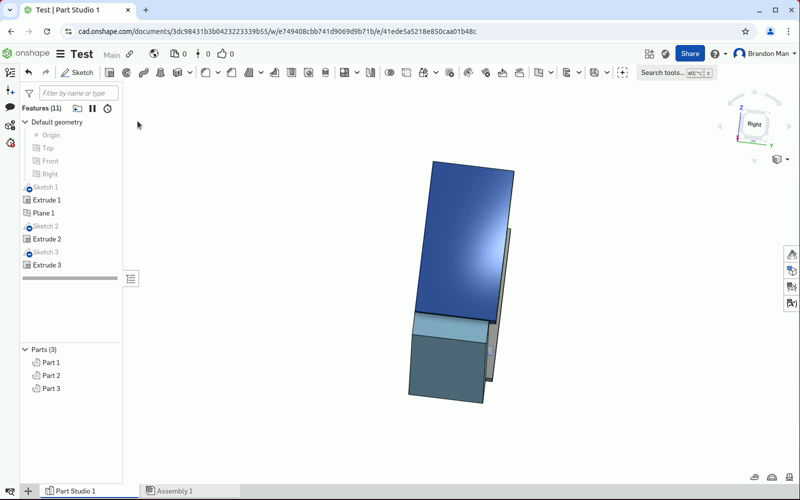
key(right, 3)
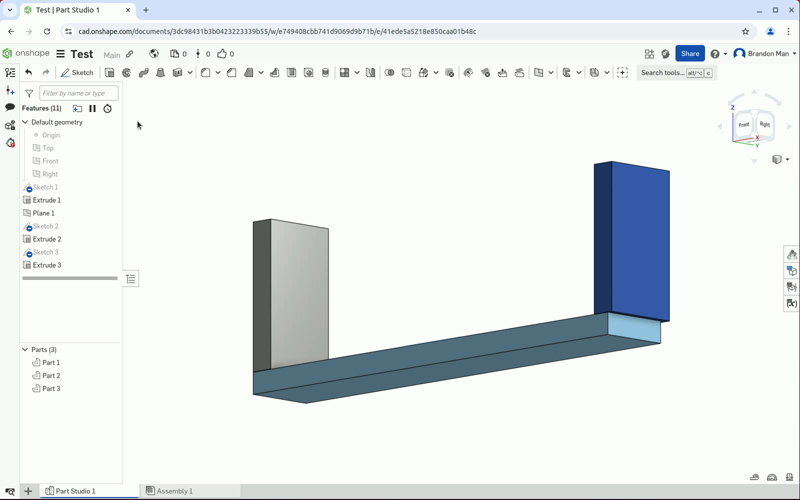
key(down, 3)
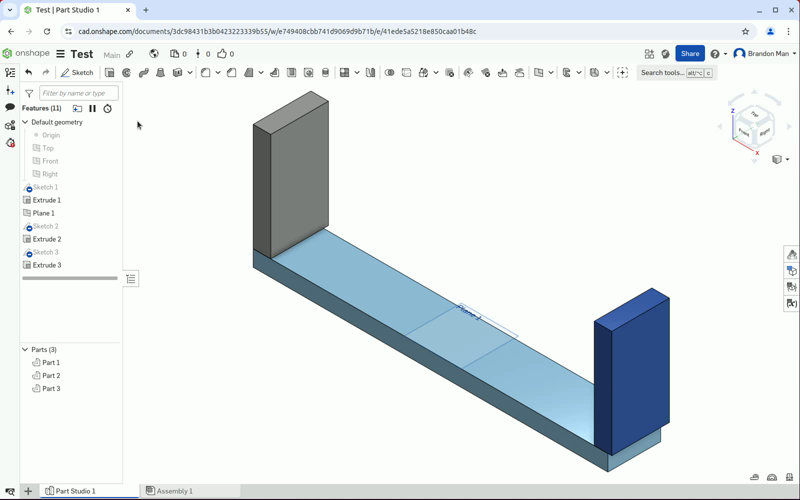
mouse_move(73, 189)
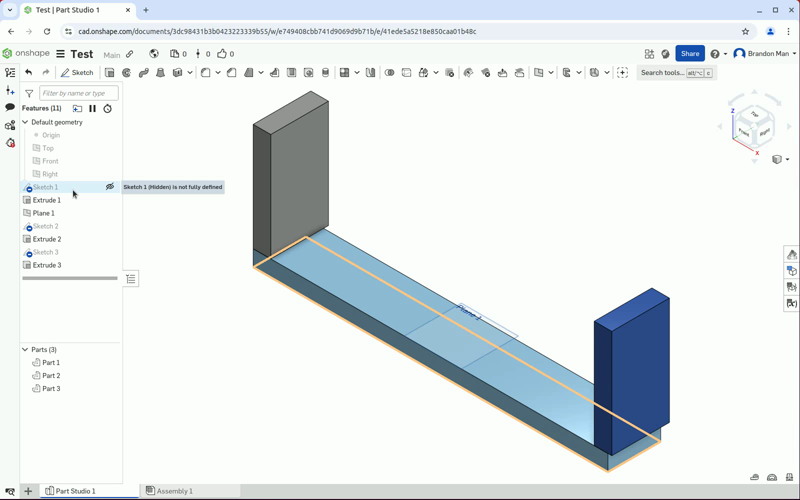
click(73, 189)